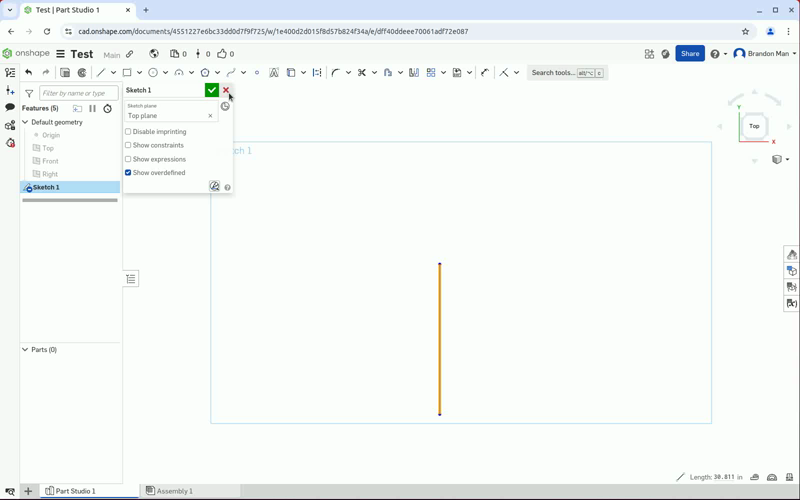
key(shift+h)
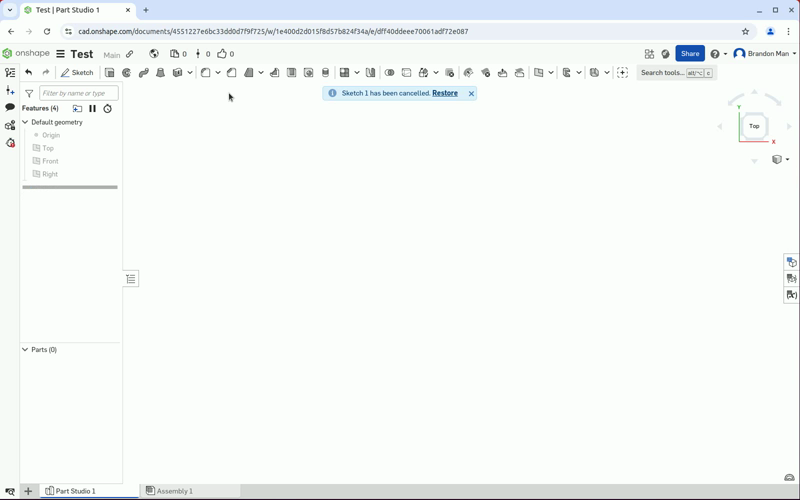
mouse_move(73, 352)
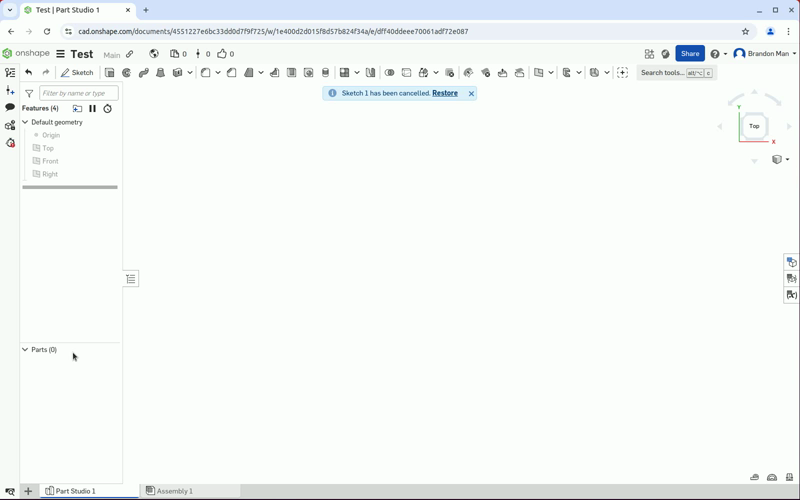
key(y)
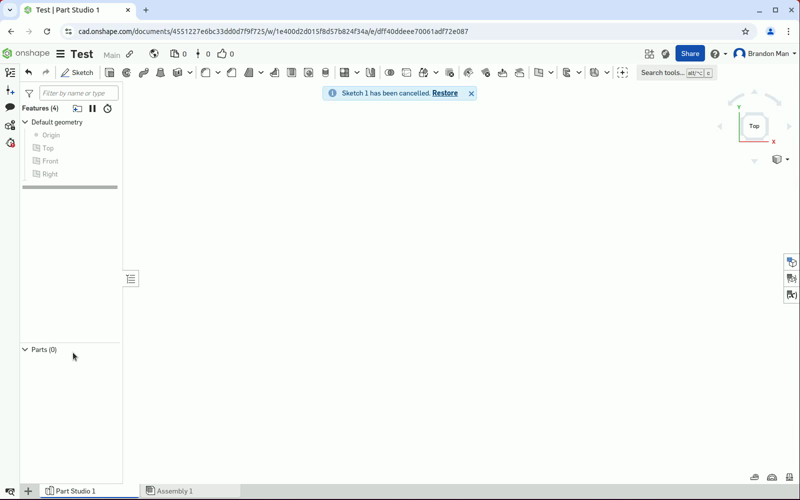
key(shift+p)
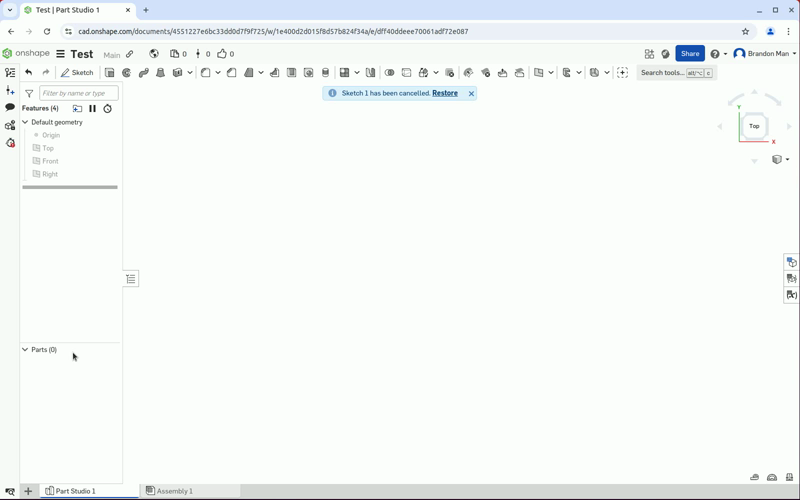
key(space)
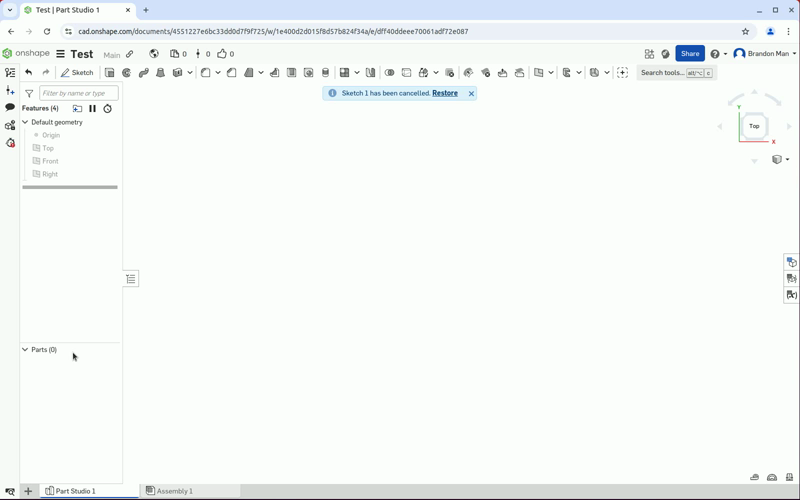
key_down(shift)
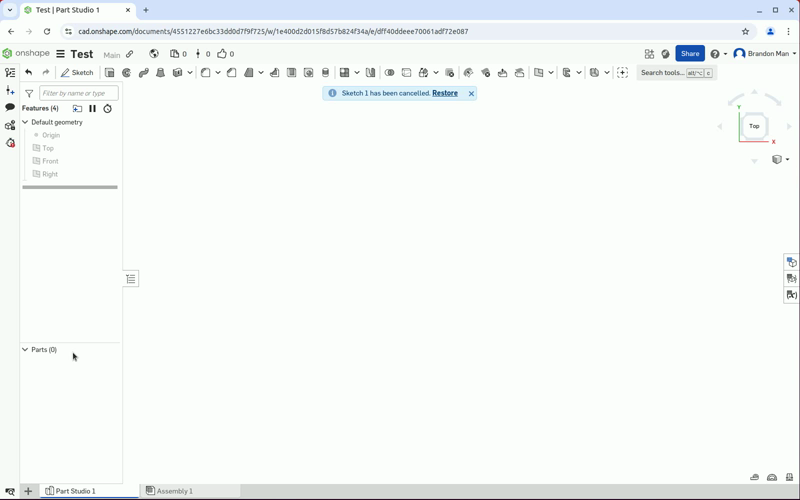
key(up)
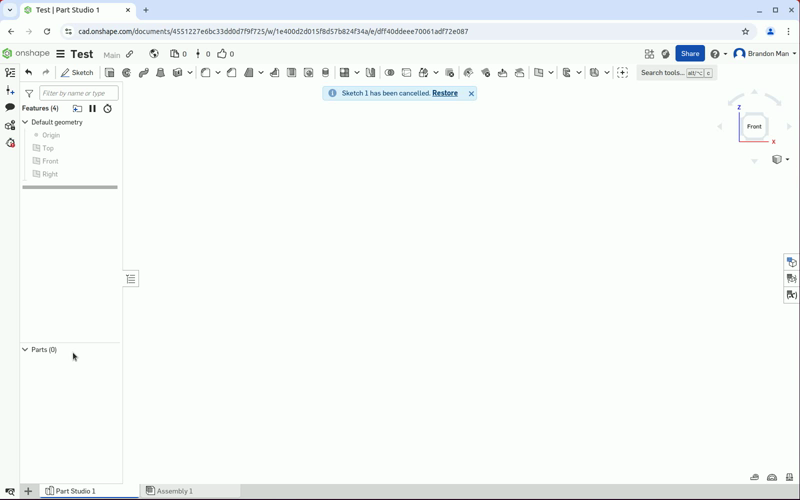
key_up(shift)
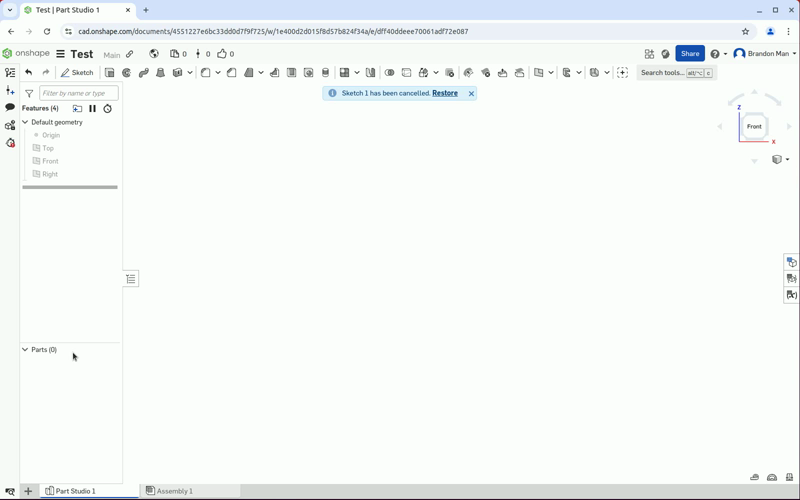
mouse_move(73, 352)
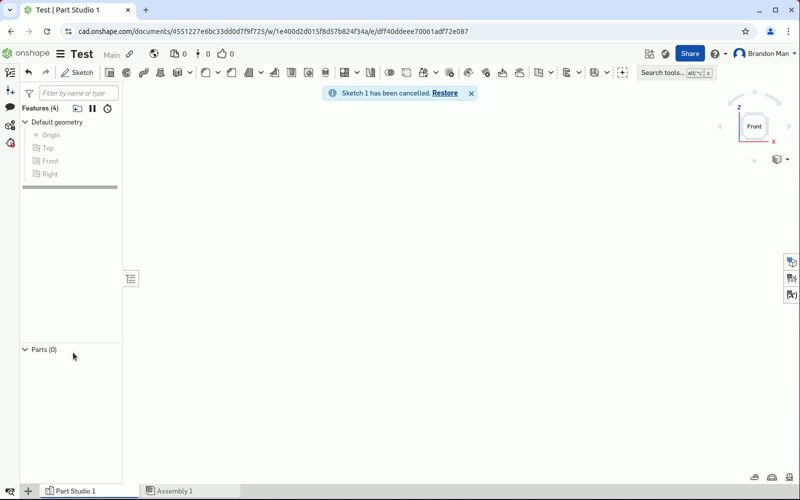
key(shift+y)
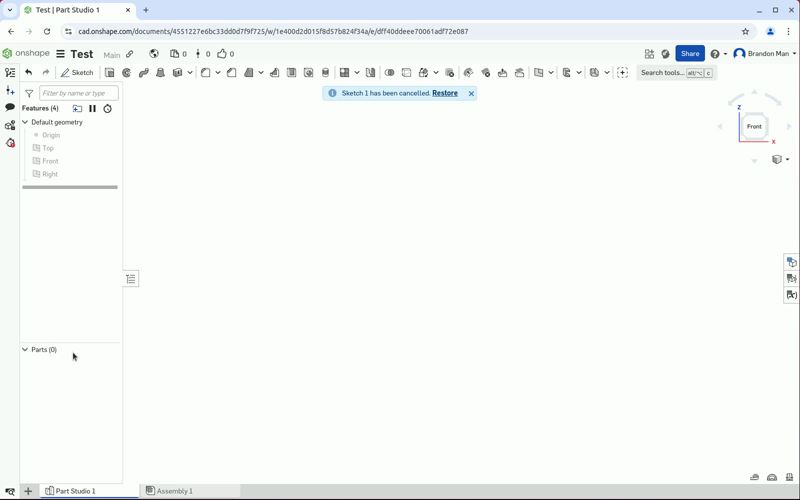
key(shift+s)
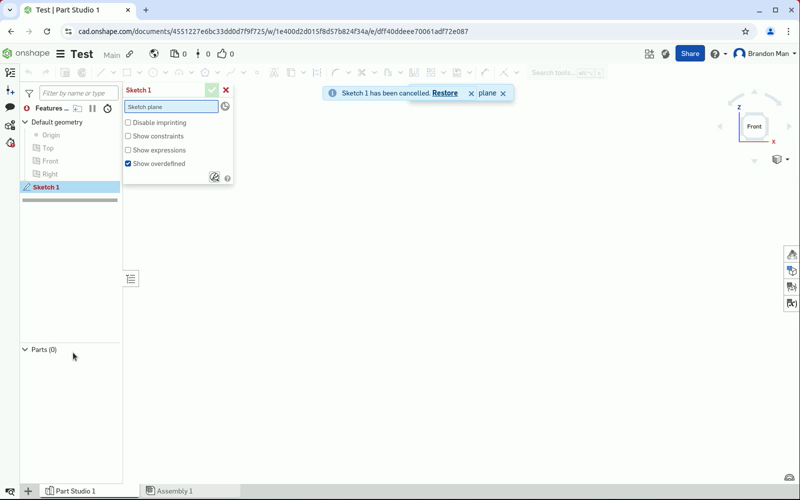
mouse_move(73, 163)
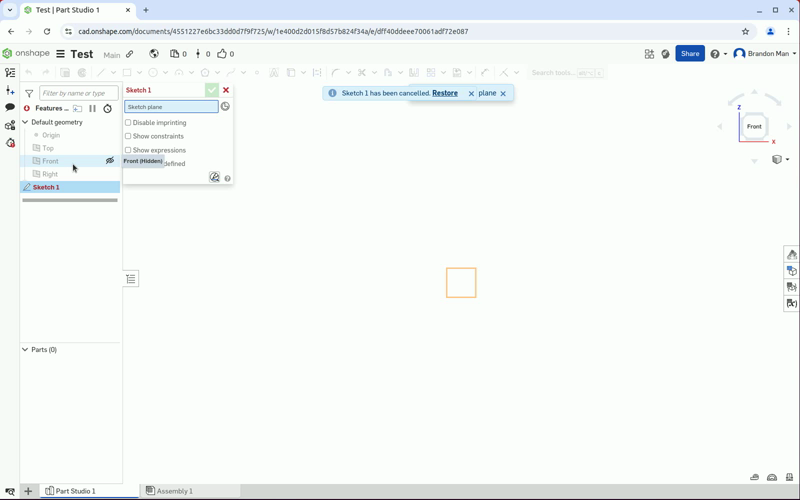
click(73, 163)
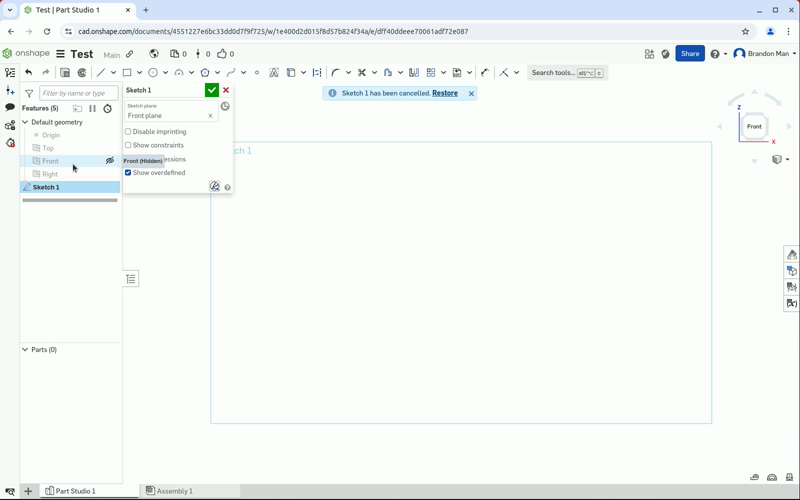
mouse_move(73, 352)
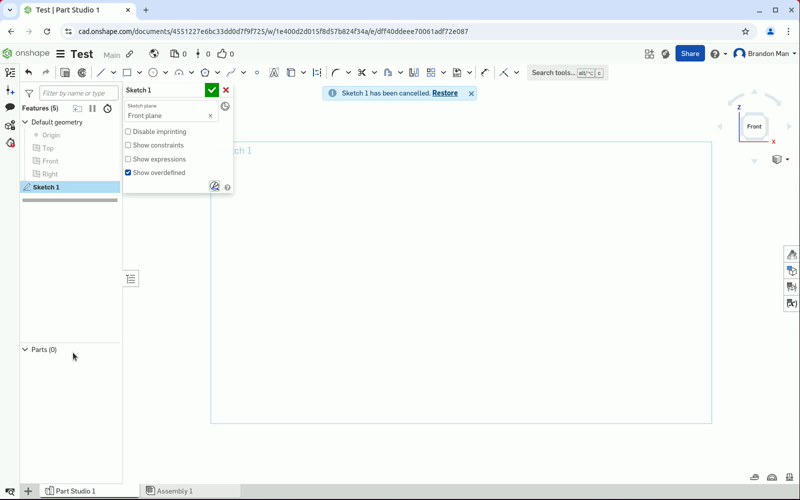
key(y)
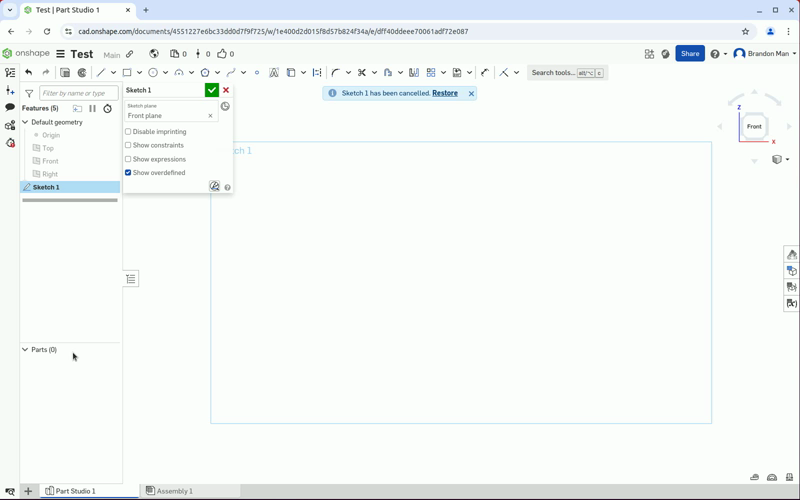
key(l)
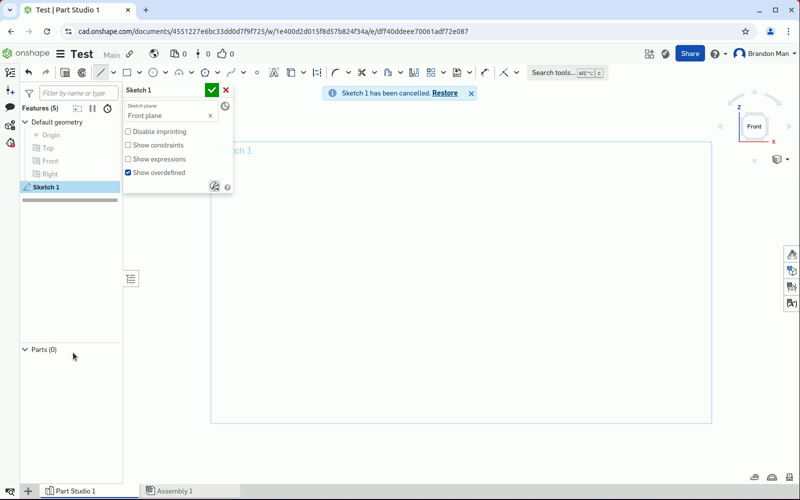
key_down(shift)
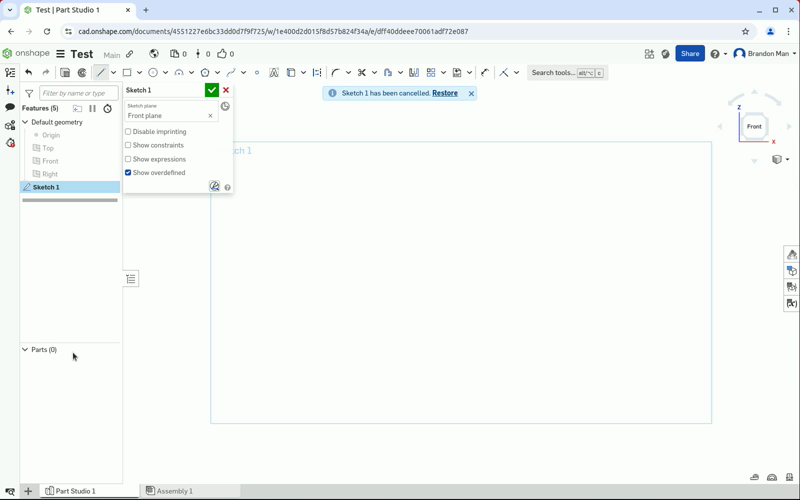
mouse_move(348, 312)
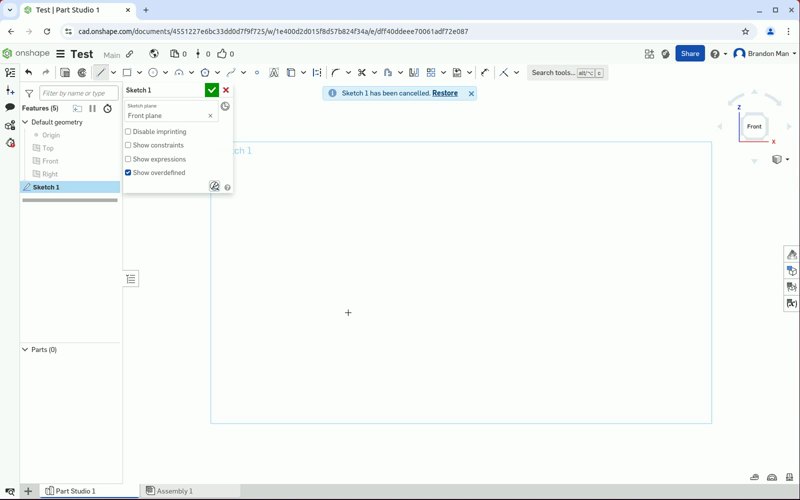
click(348, 312)
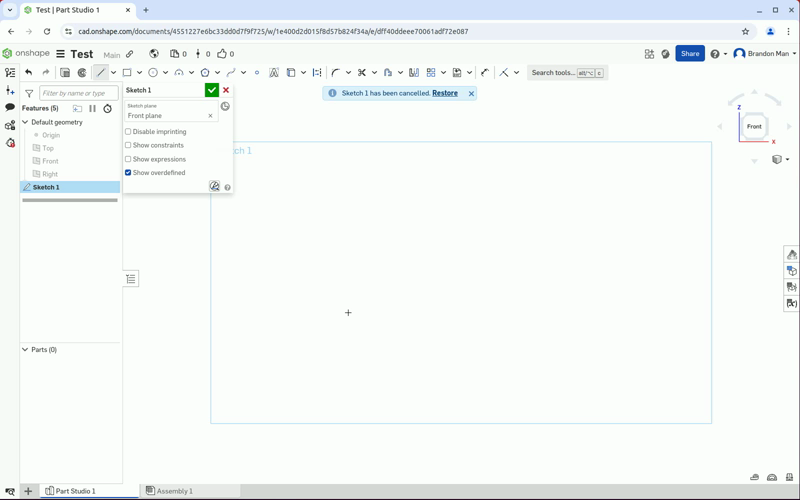
key_up(shift)
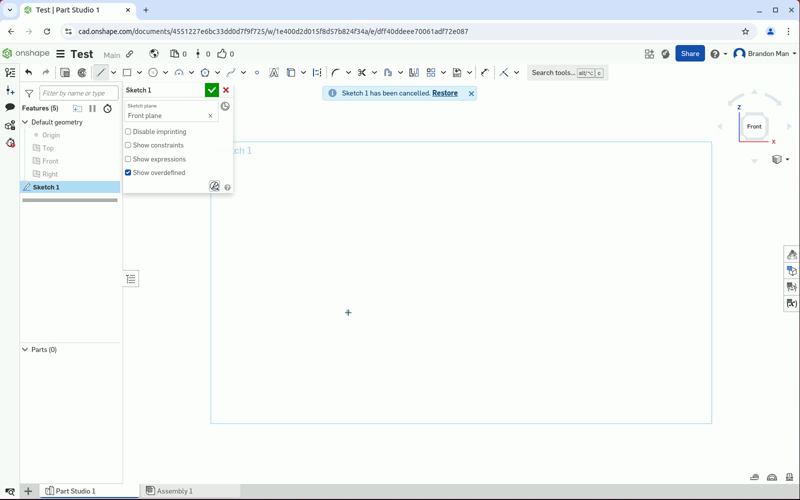
key_down(shift)
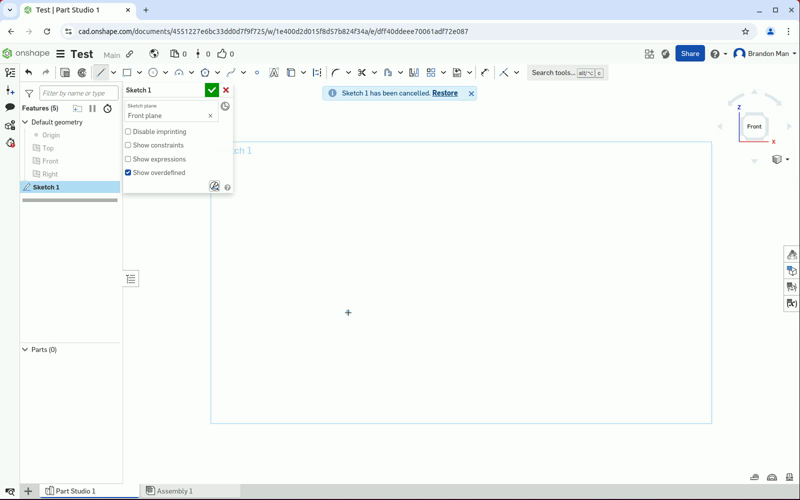
mouse_move(523, 312)
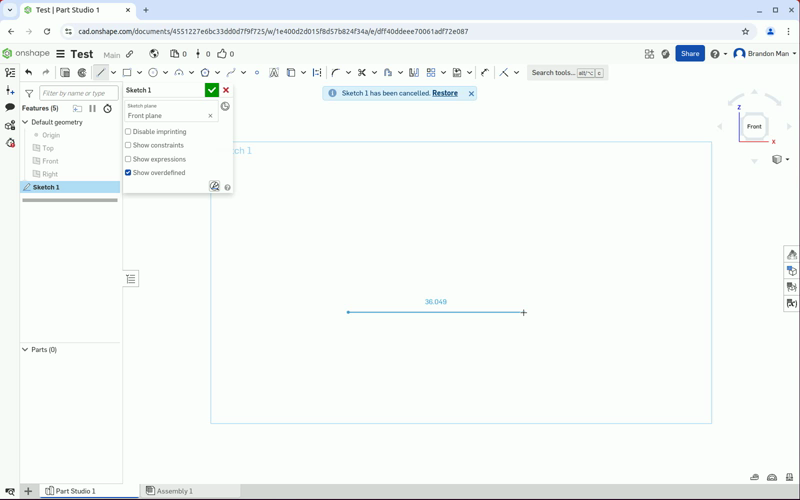
click(523, 312)
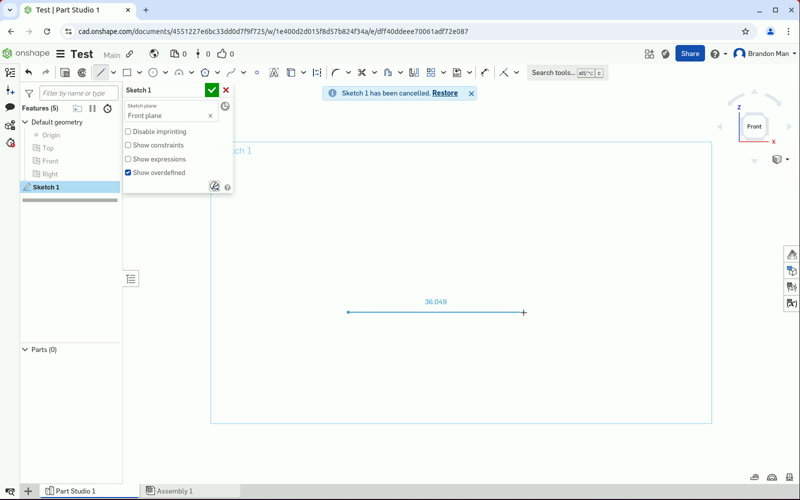
key_up(shift)
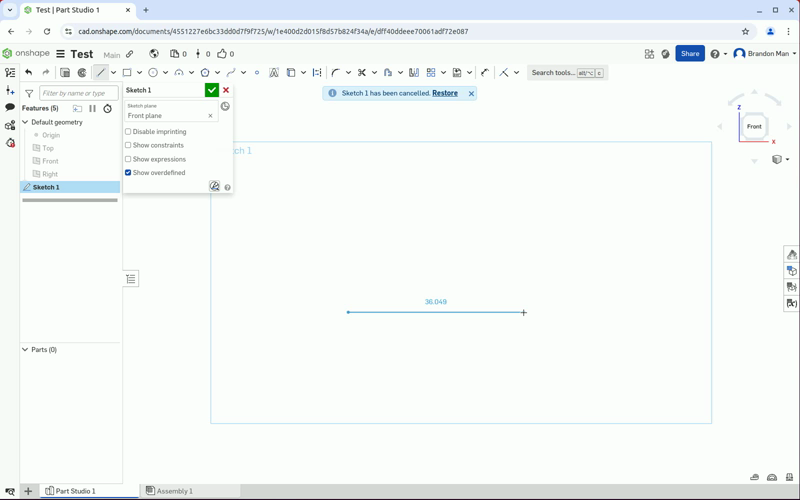
key_down(shift)
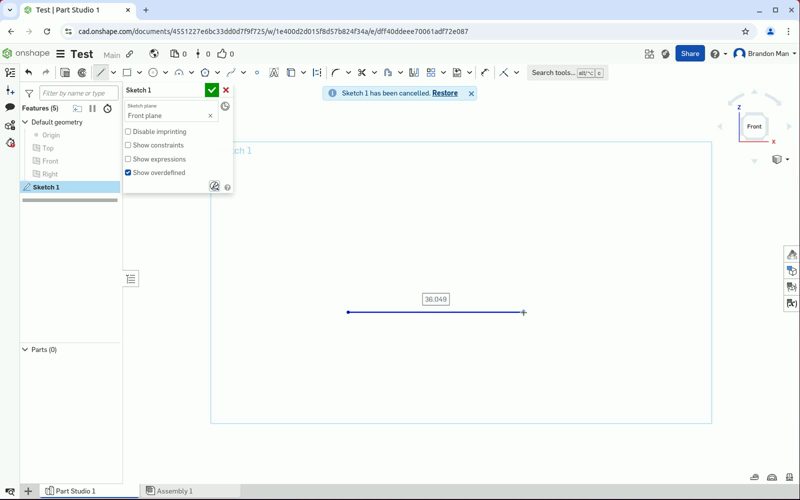
mouse_move(523, 219)
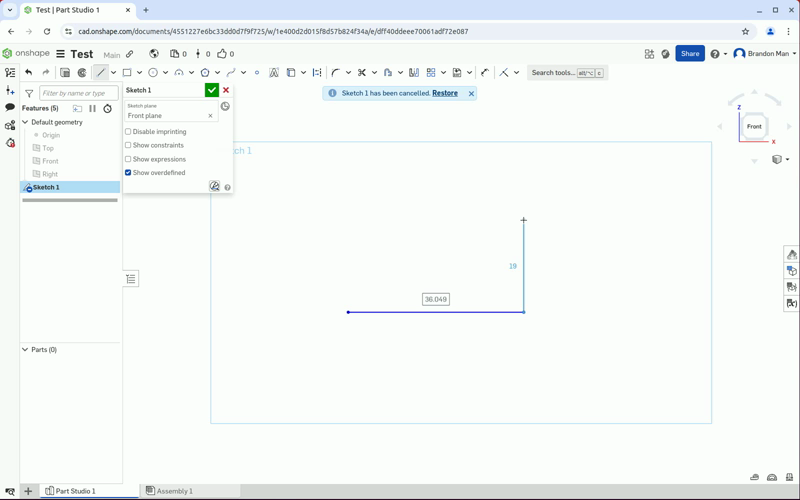
click(523, 219)
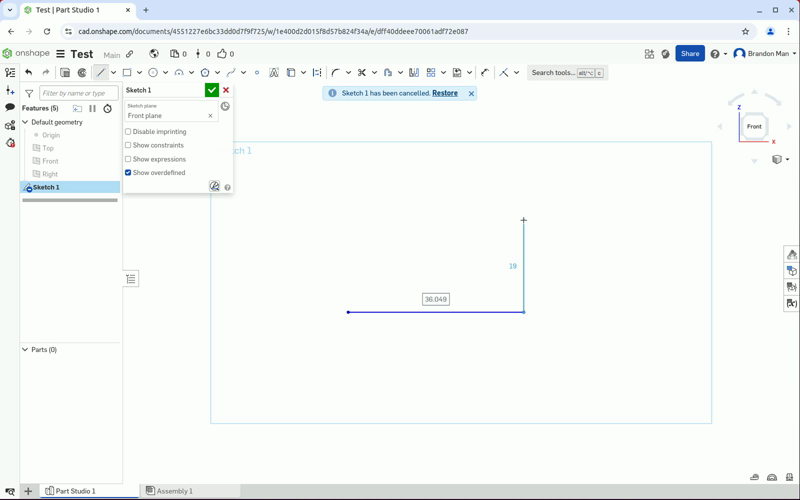
key_up(shift)
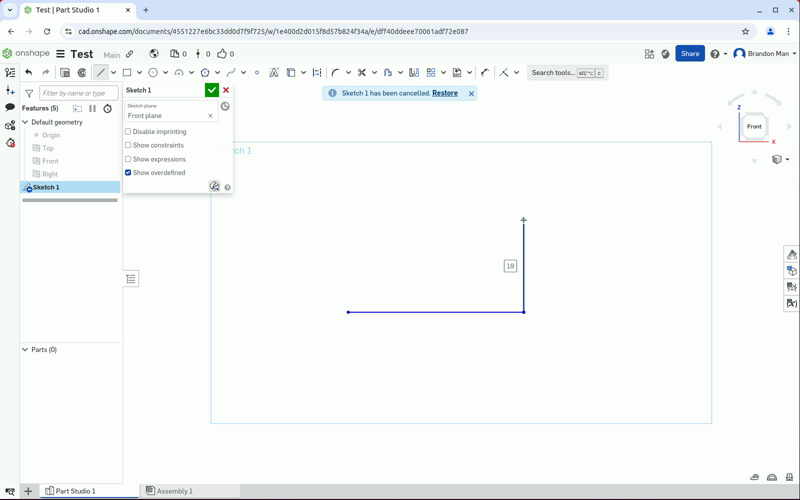
key_down(shift)
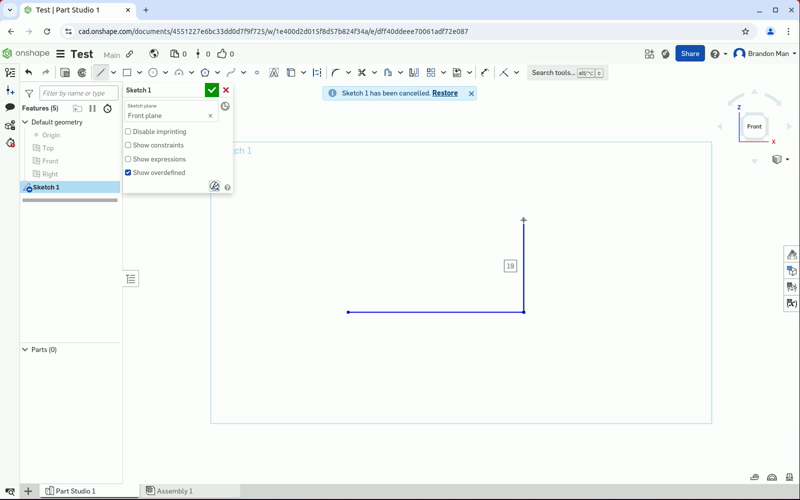
mouse_move(348, 219)
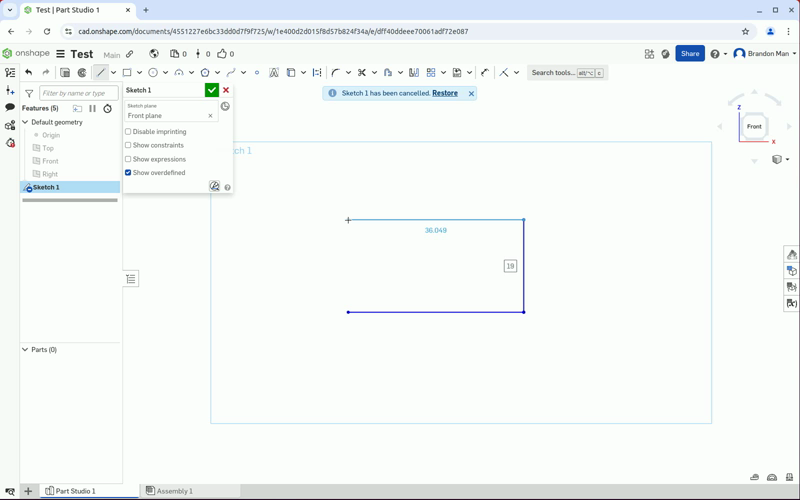
click(348, 219)
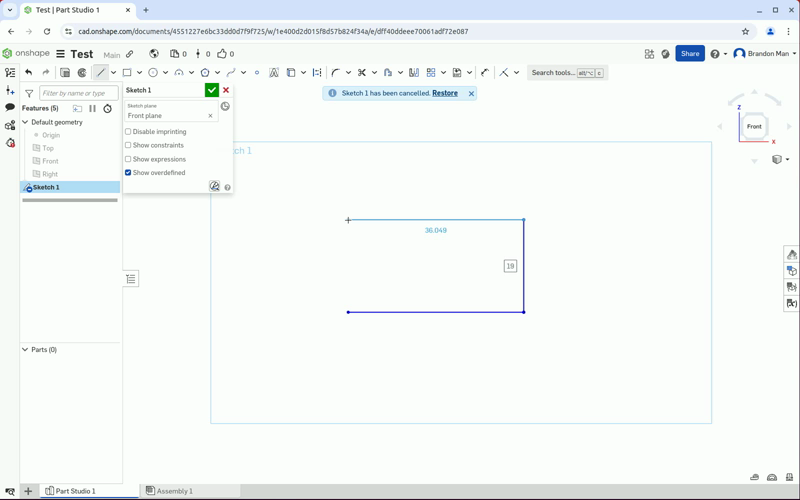
key_up(shift)
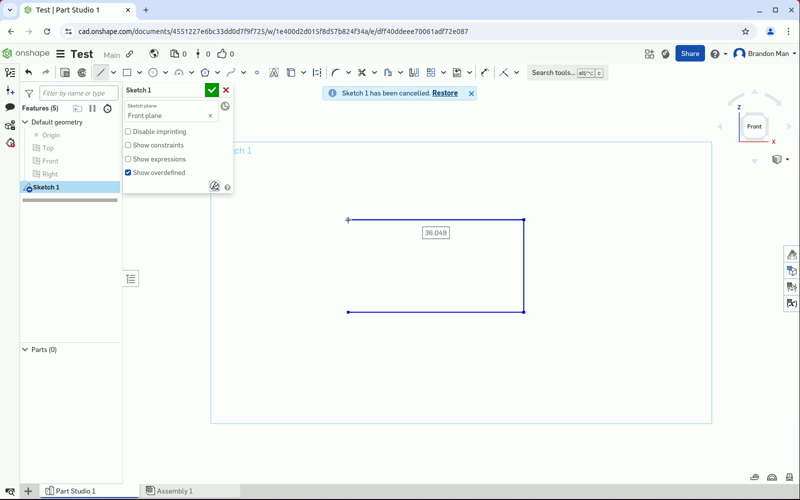
key_down(shift)
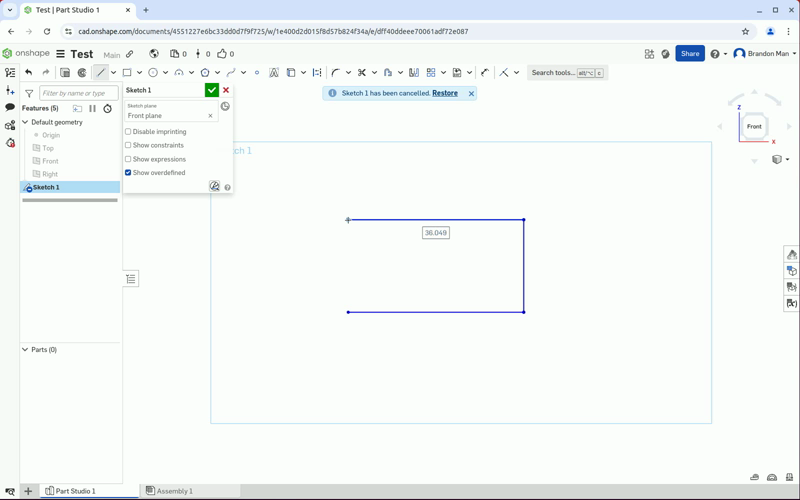
mouse_move(348, 312)
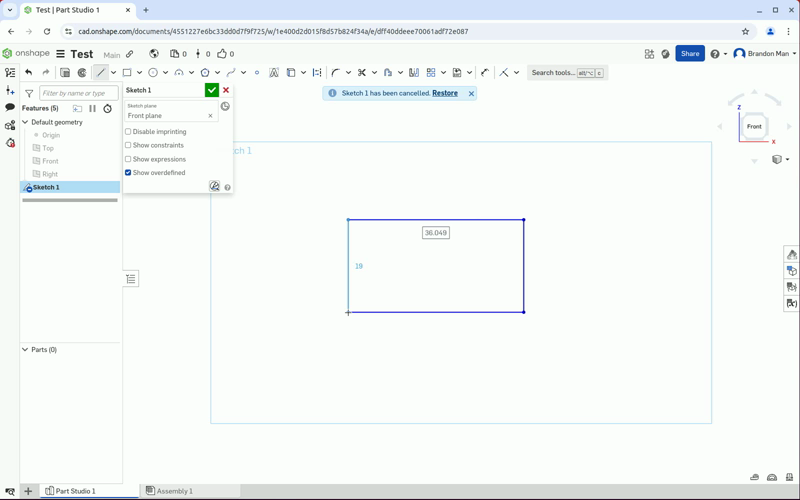
key_up(shift)
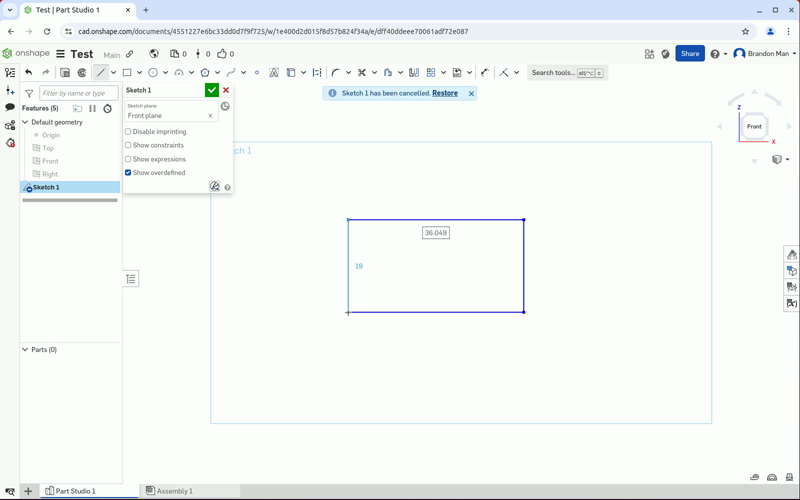
click(348, 312)
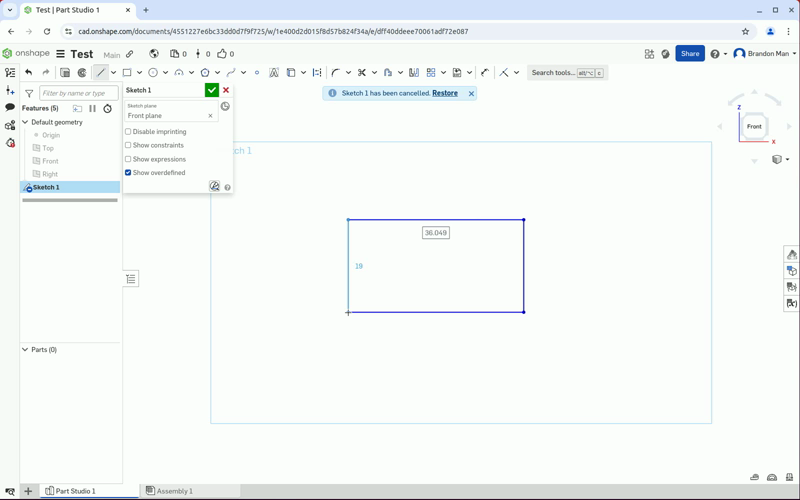
key(esc)
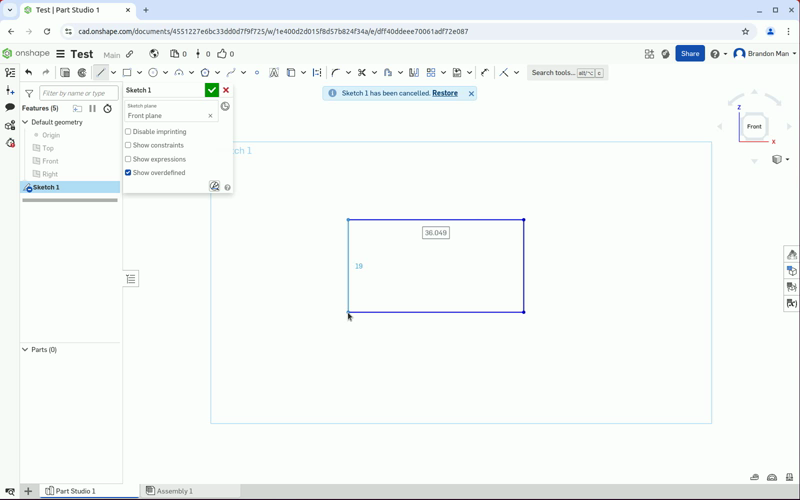
mouse_move(460, 295)
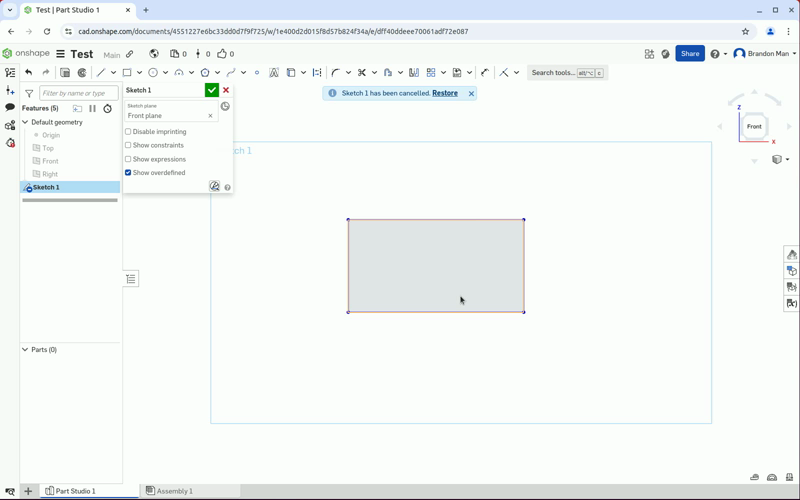
click(460, 295)
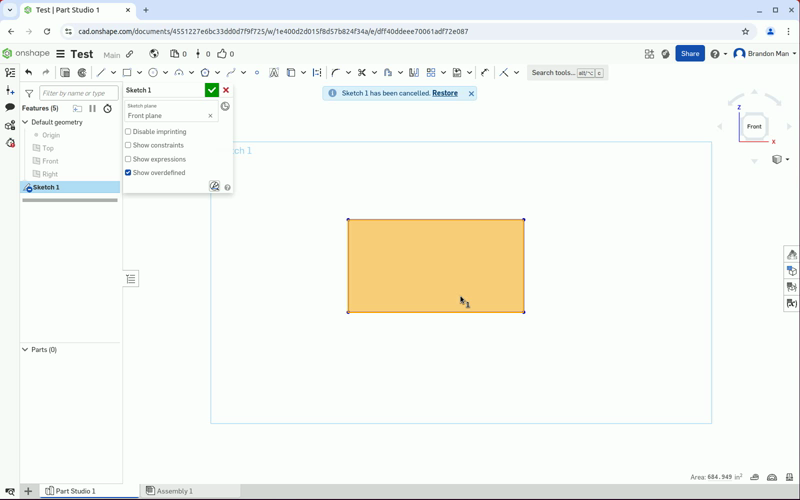
mouse_move(73, 352)
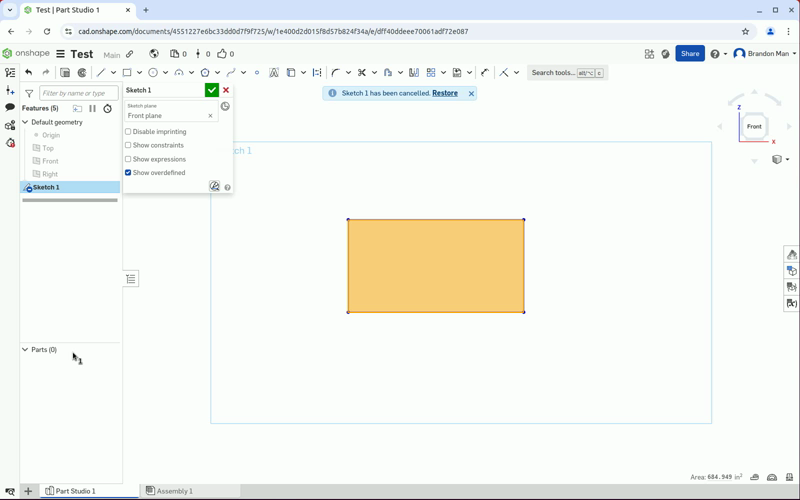
key(shift+y)
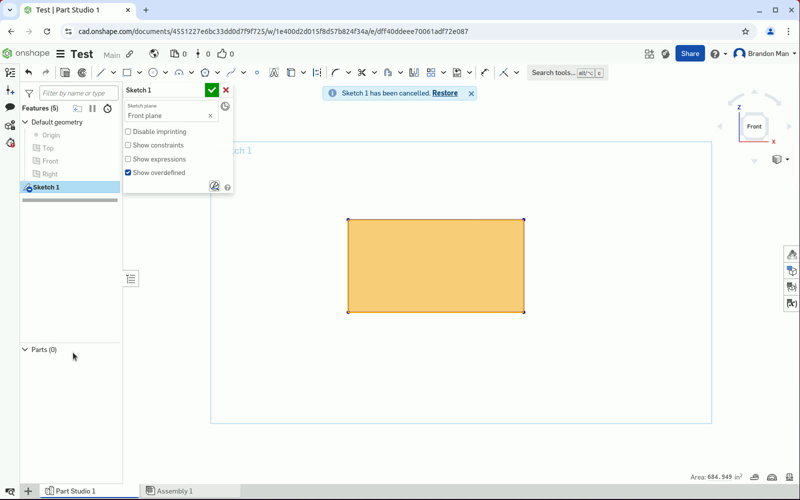
key(shift+e)
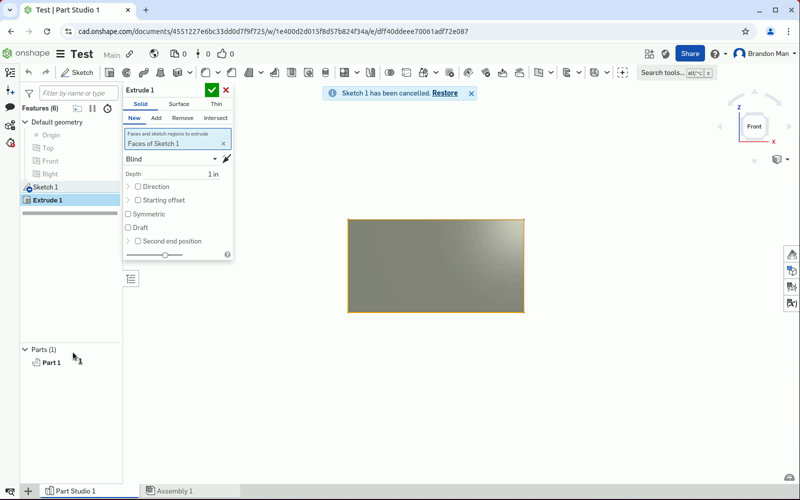
mouse_move(143, 106)
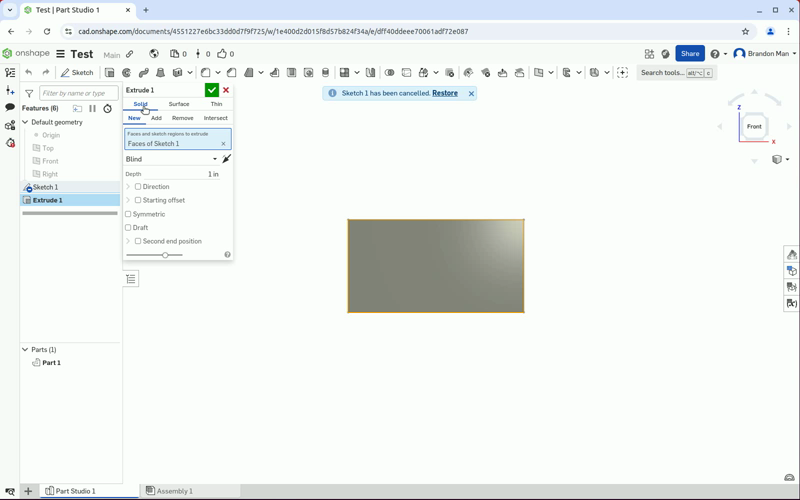
click(143, 106)
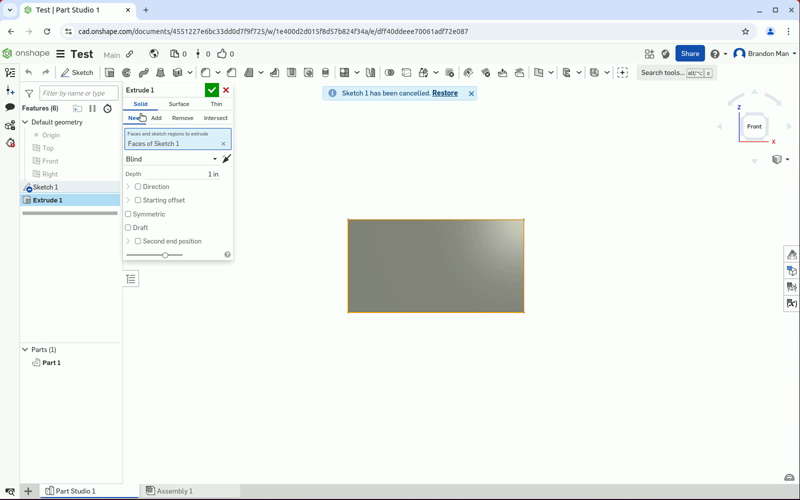
mouse_move(137, 120)
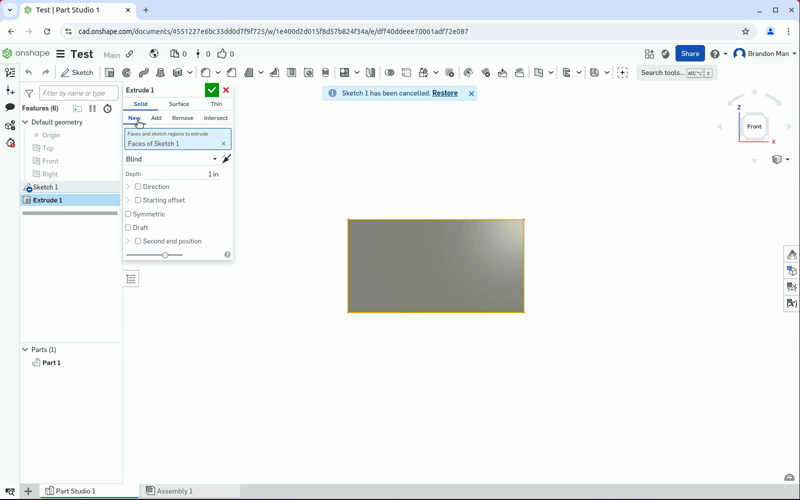
click(137, 120)
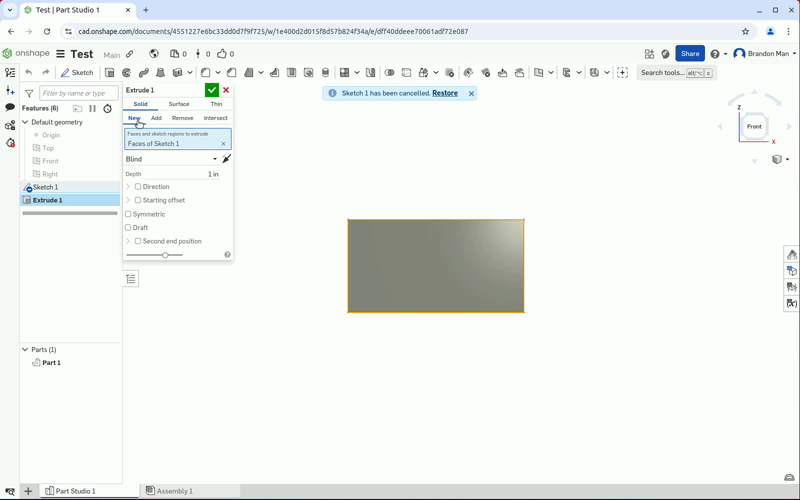
key(tab, 4)
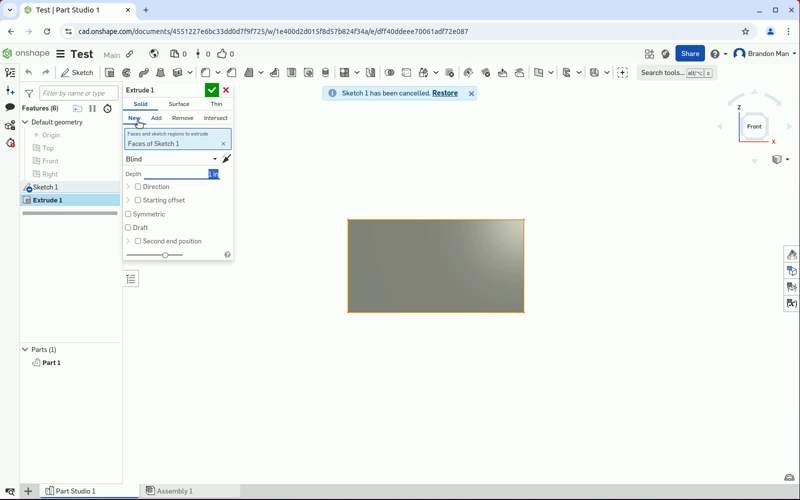
text(18.775)
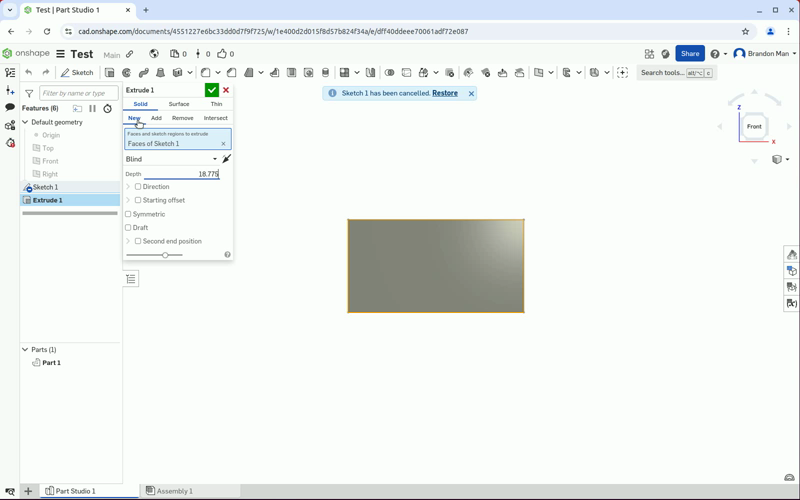
key(enter)
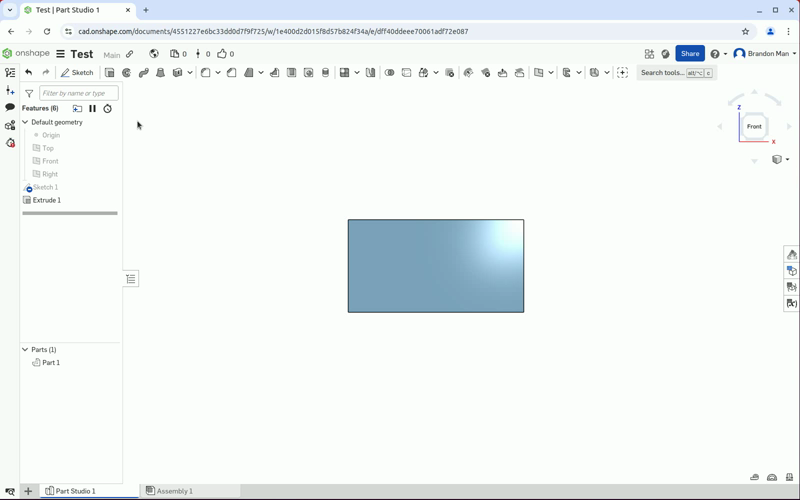
key(shift+h)
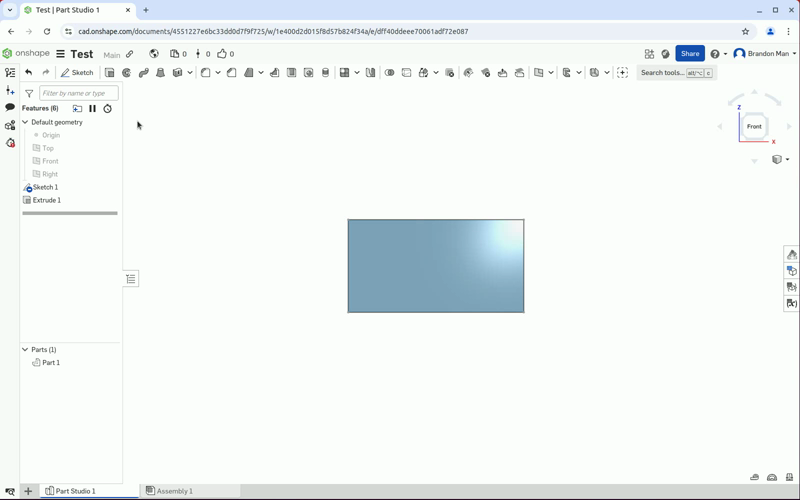
key(shift+h)
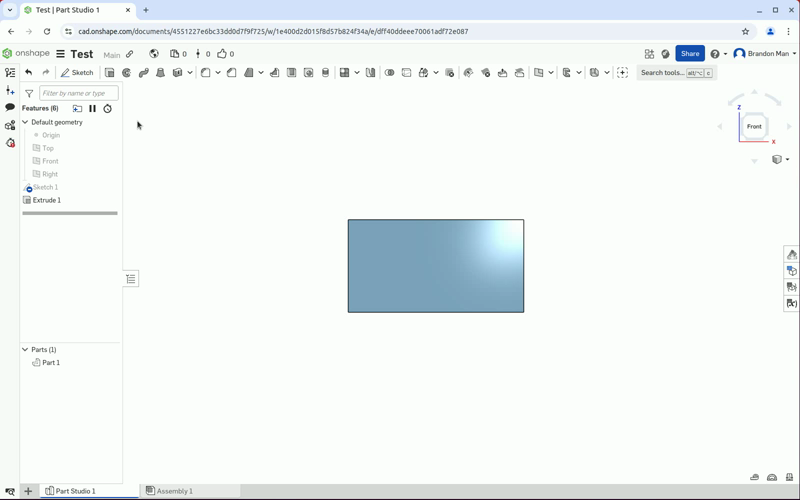
mouse_move(73, 189)
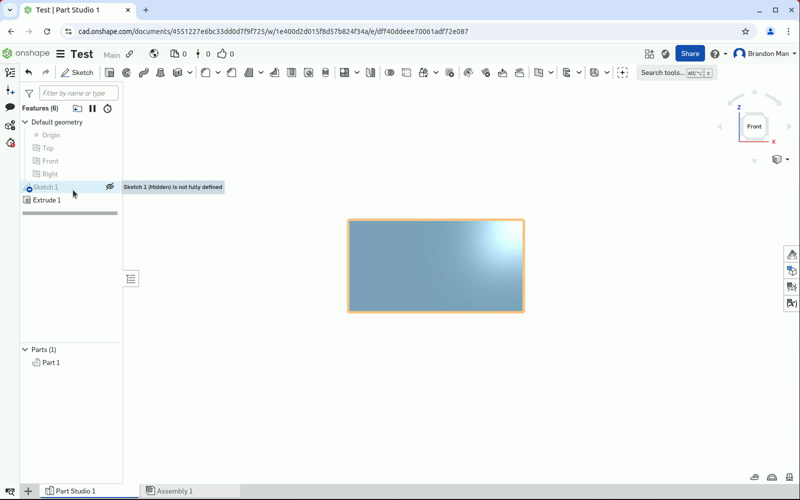
click(73, 189)
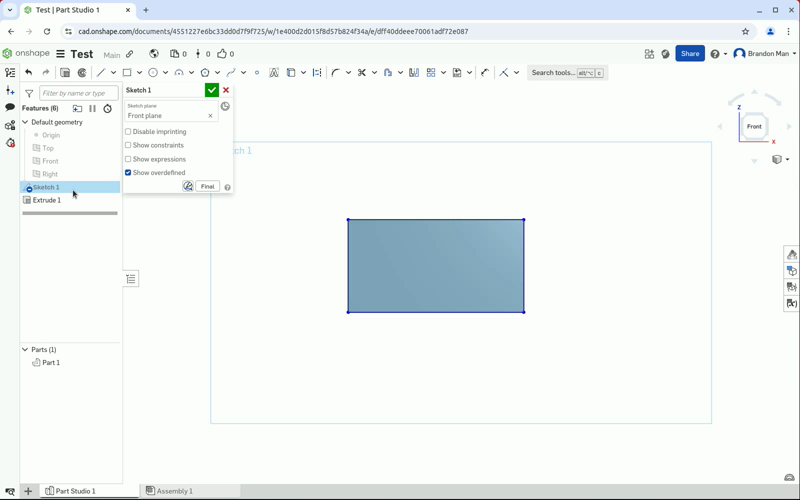
mouse_move(229, 92)
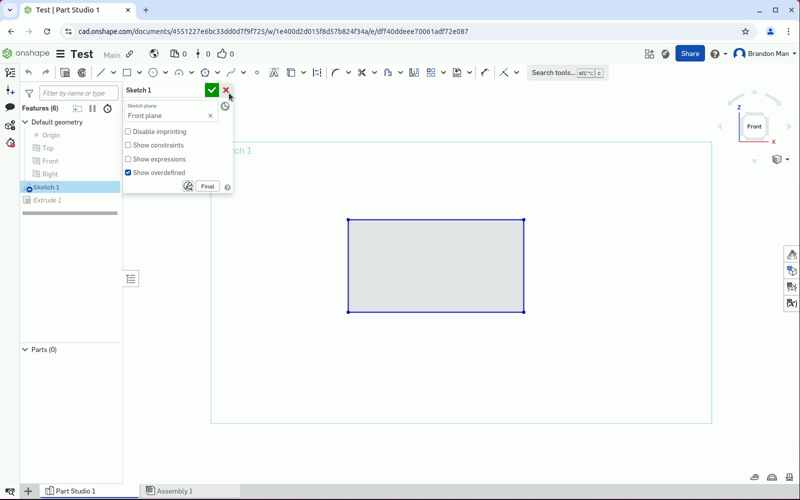
click(229, 92)
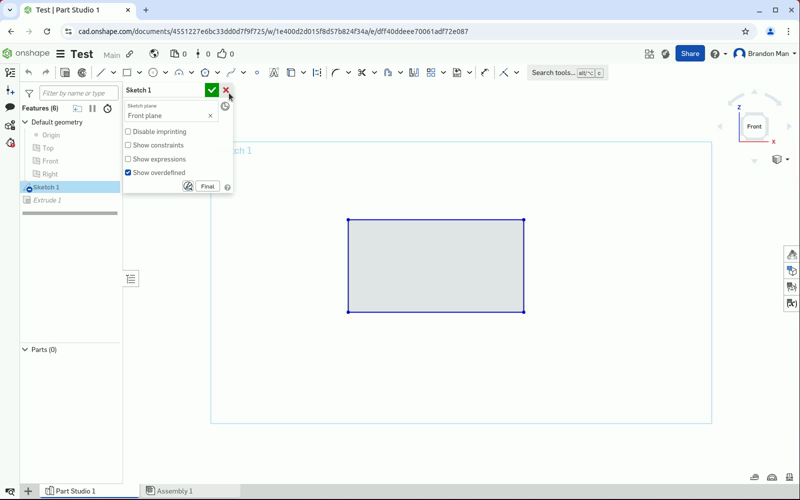
key(shift+s)
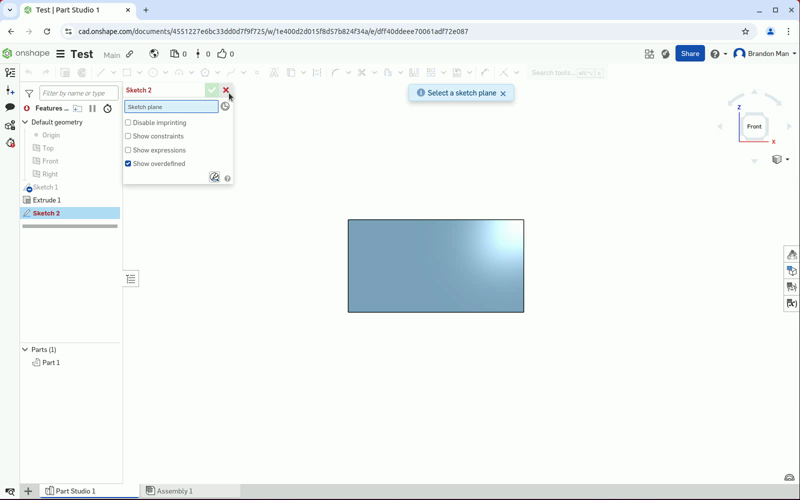
mouse_move(73, 163)
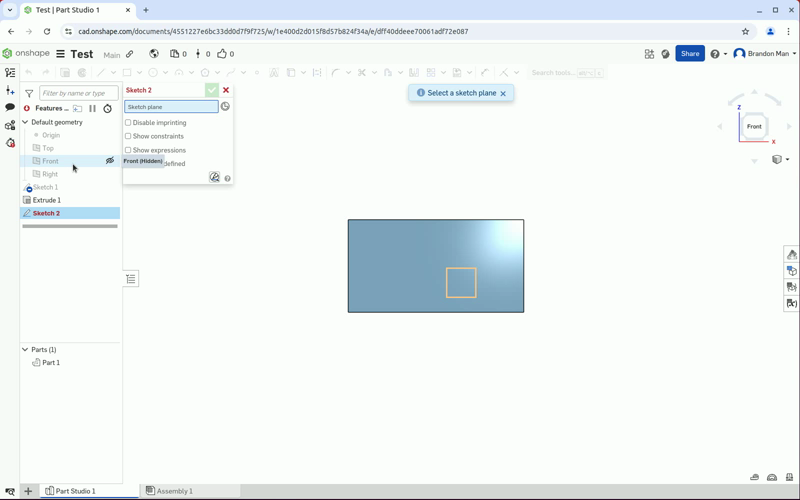
click(73, 163)
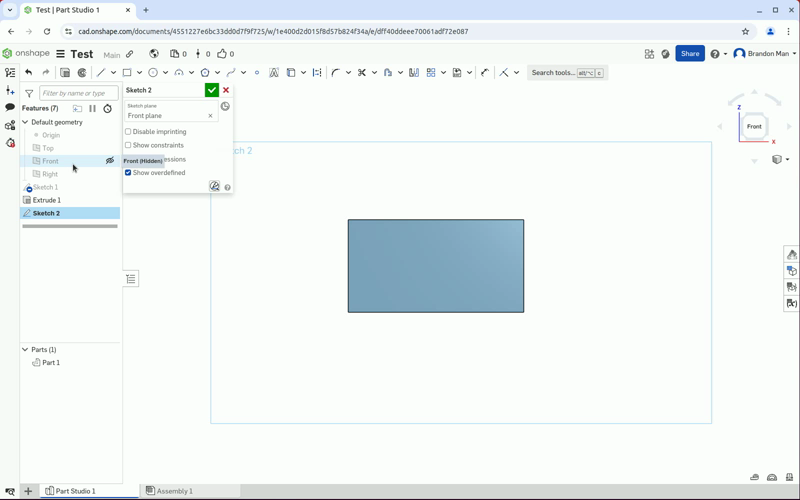
mouse_move(73, 352)
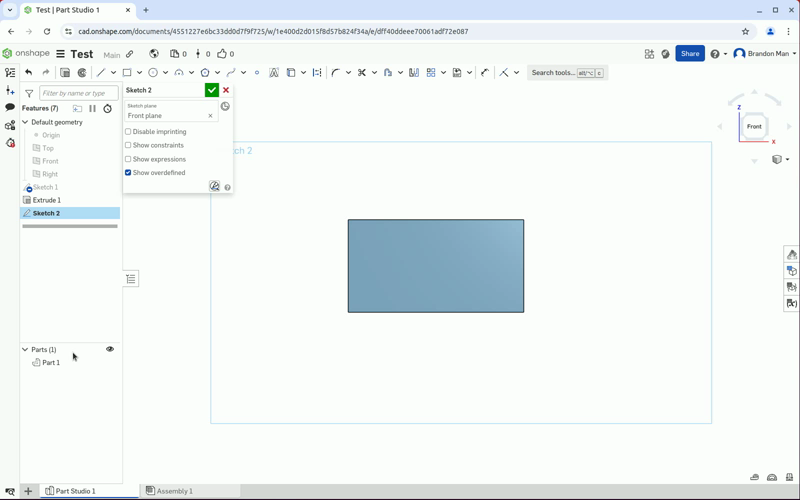
key(y)
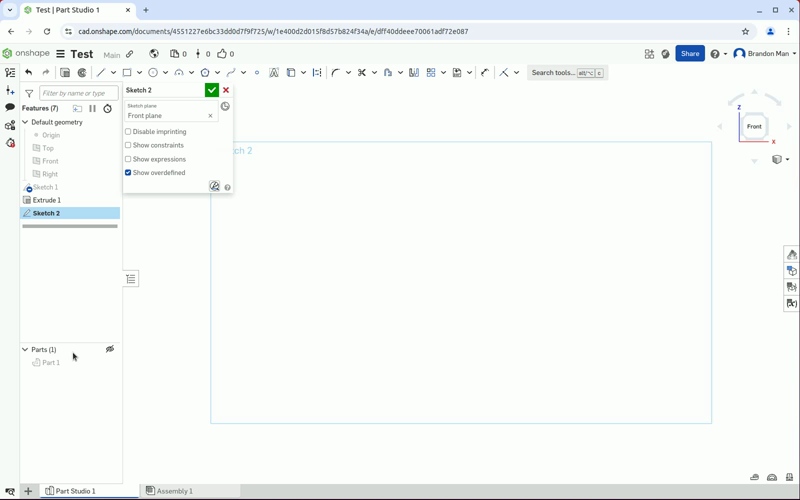
key(c)
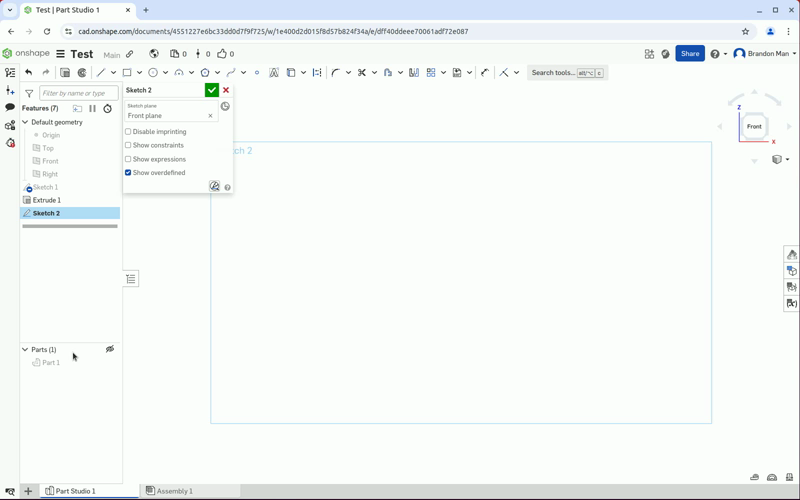
key_down(shift)
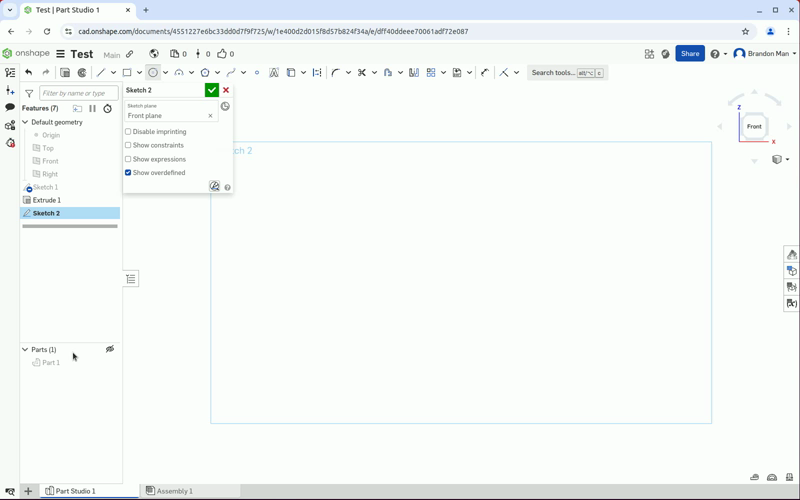
mouse_move(494, 262)
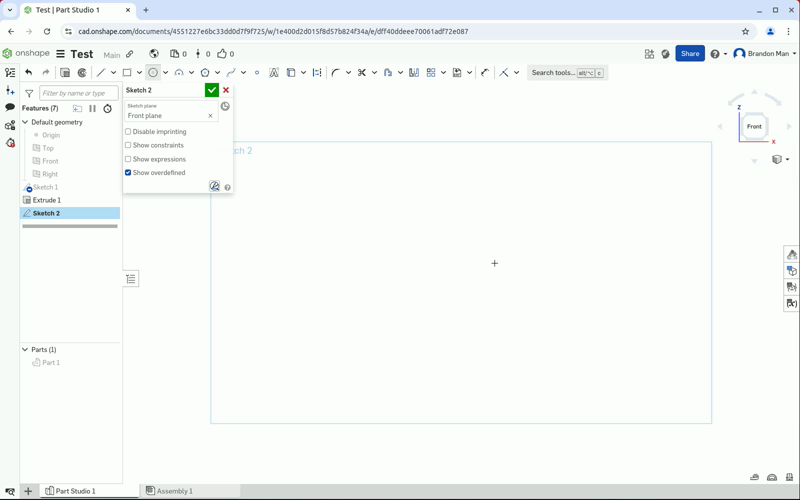
click(494, 262)
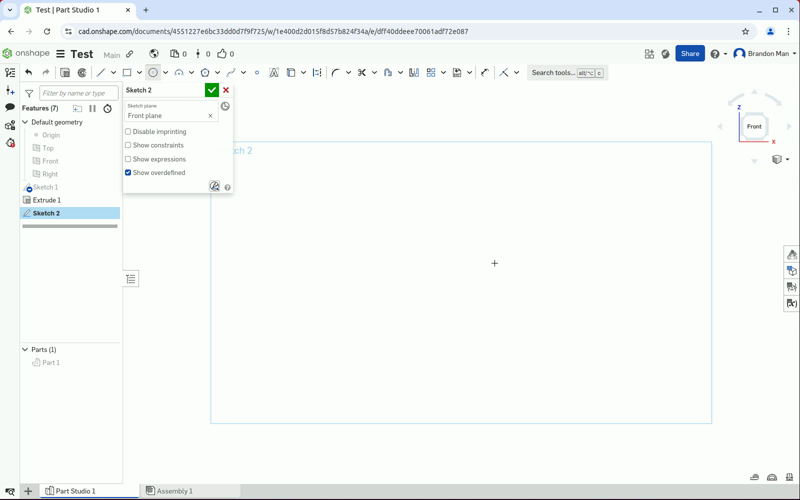
key_up(shift)
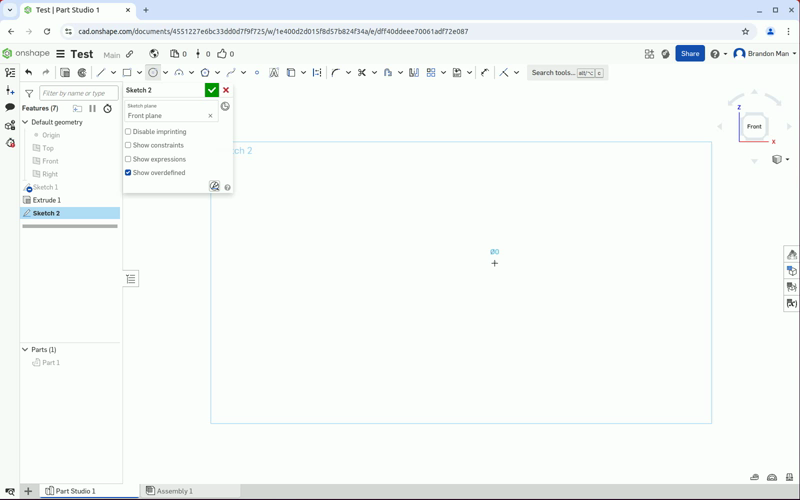
mouse_move(520, 262)
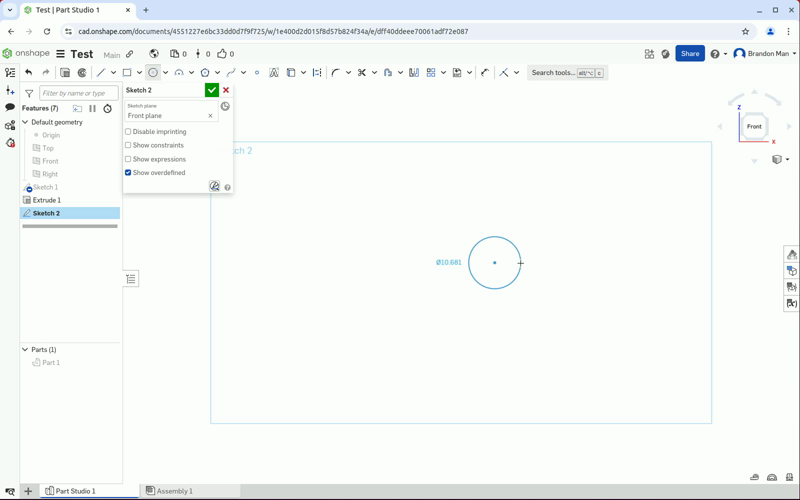
click(520, 262)
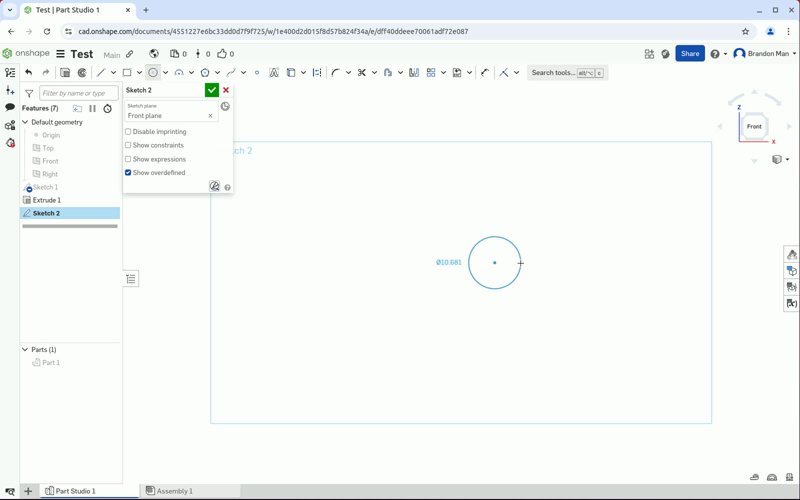
key(esc)
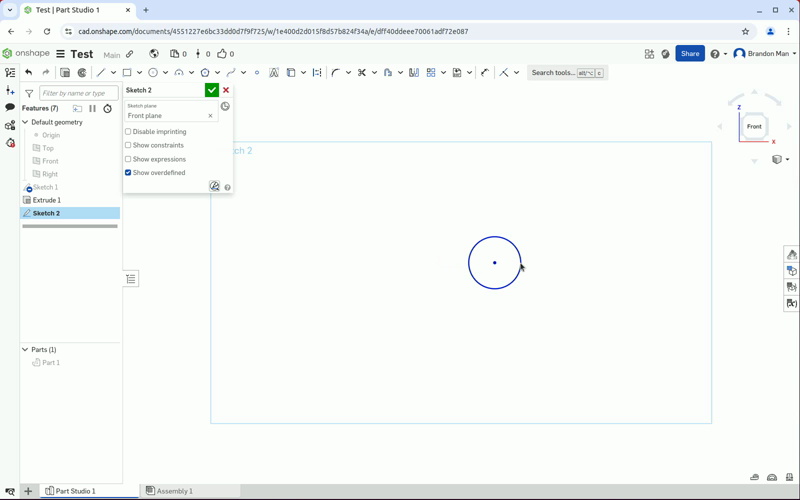
mouse_move(491, 260)
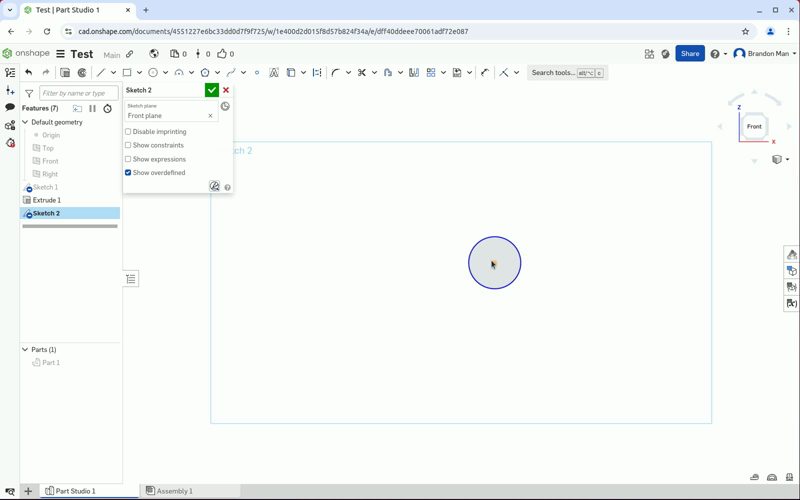
click(491, 260)
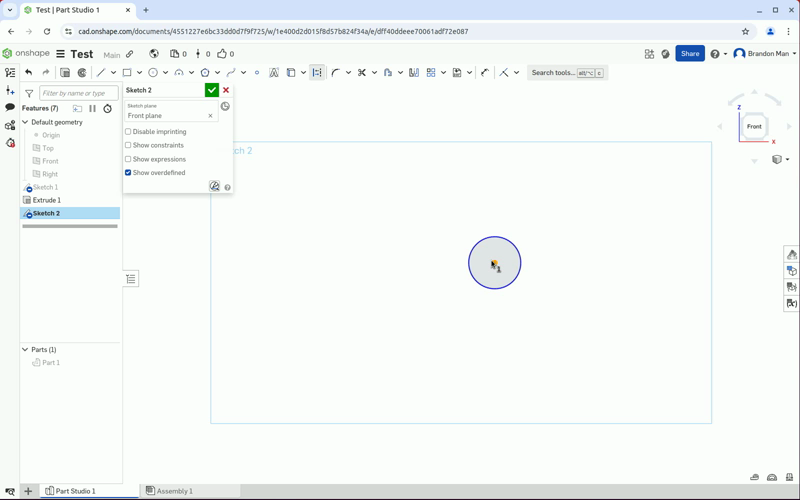
mouse_move(73, 352)
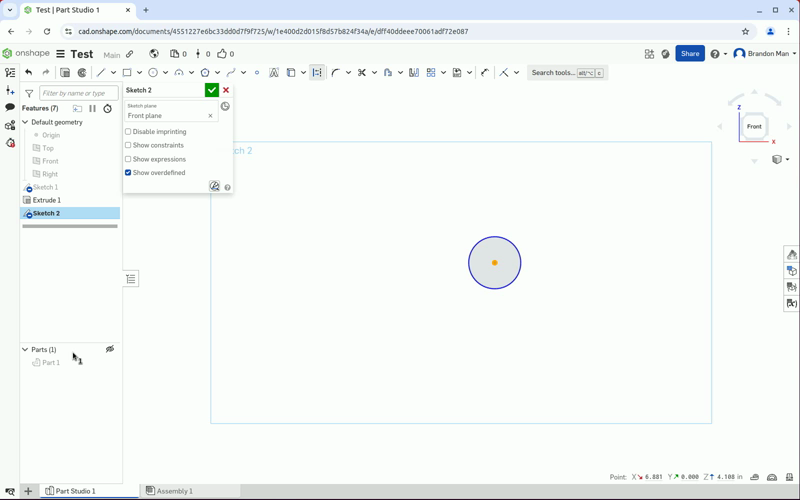
key(shift+y)
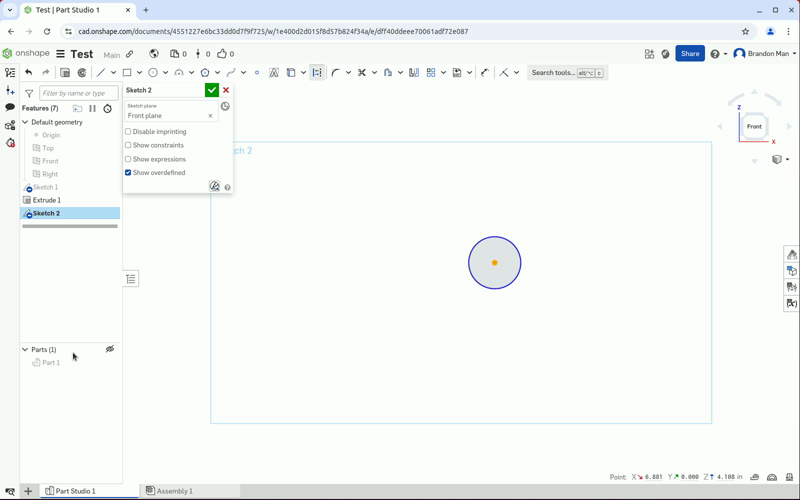
key(shift+e)
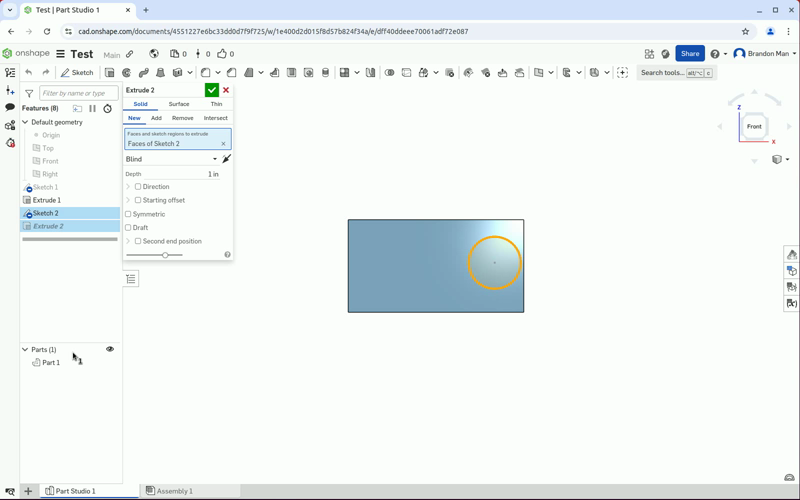
mouse_move(143, 106)
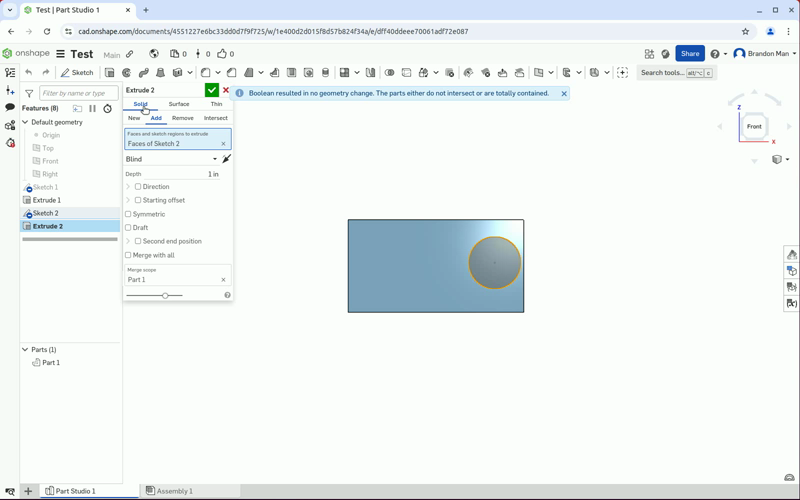
click(143, 106)
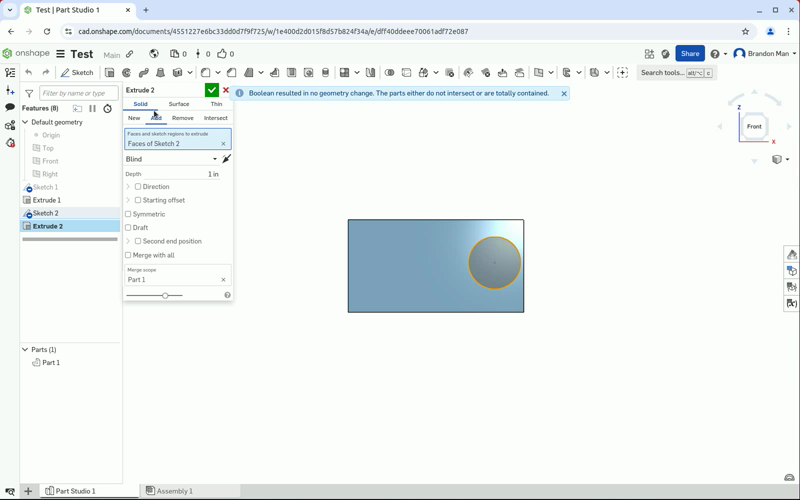
mouse_move(186, 120)
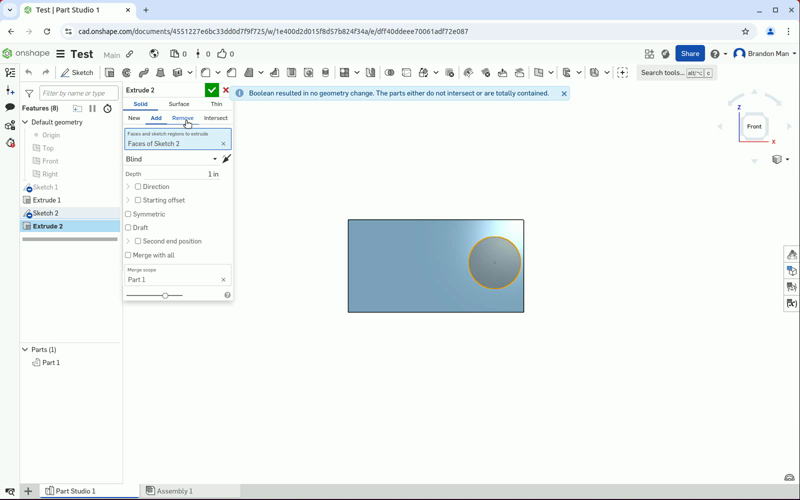
click(186, 120)
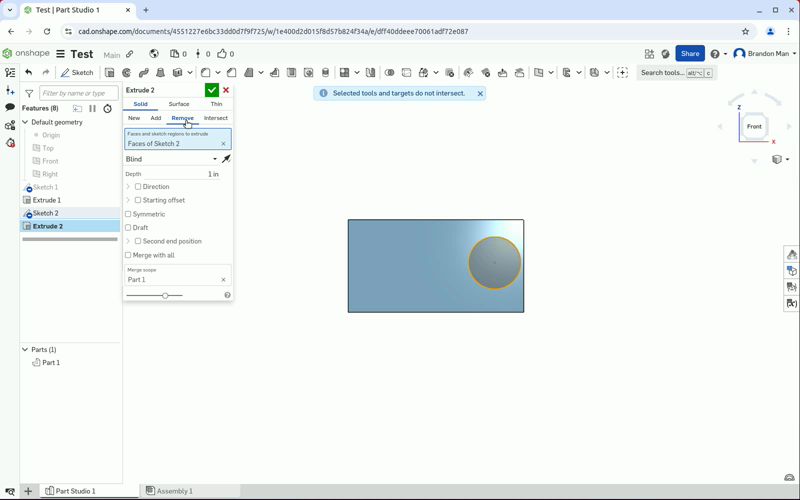
key(tab, 4)
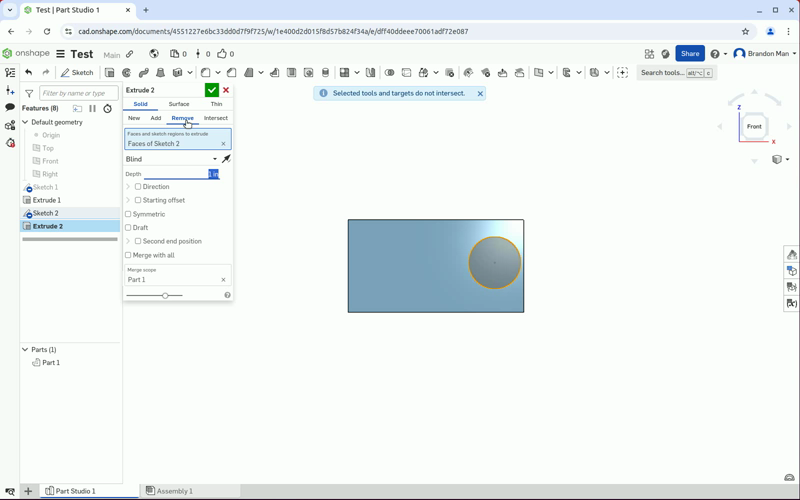
text(-18.775)
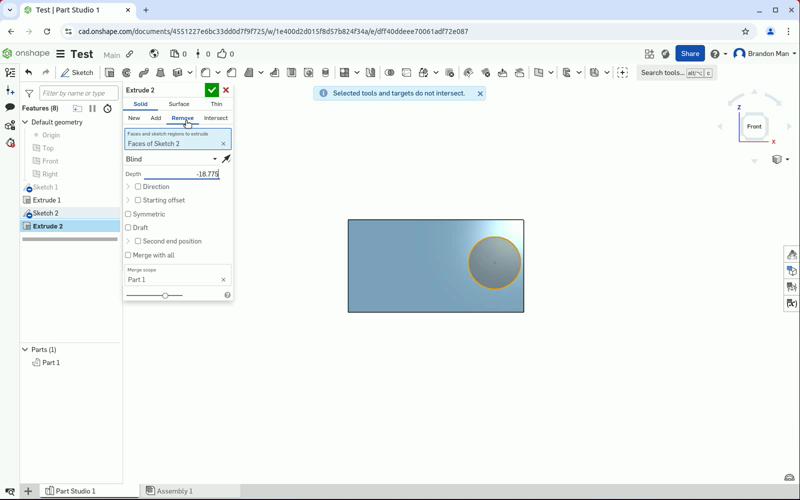
key(tab, 6)
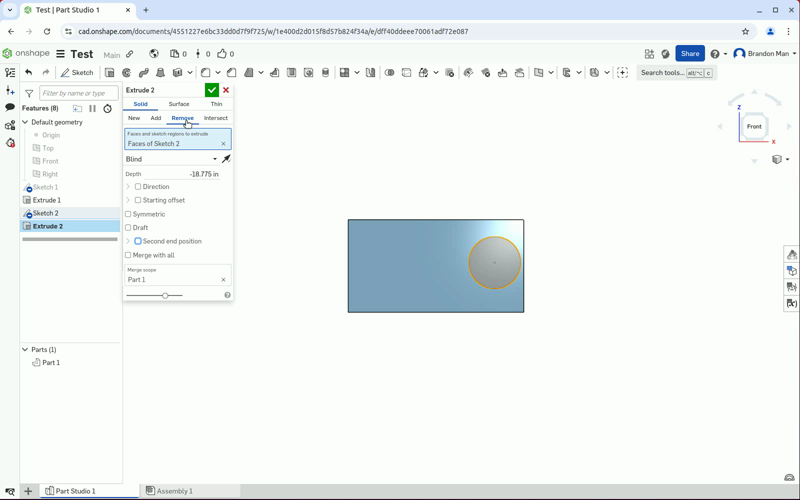
key(space)
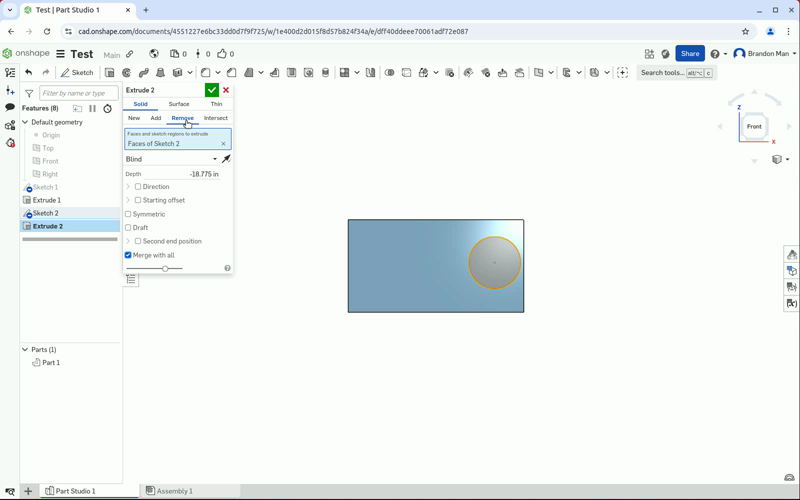
key(enter)
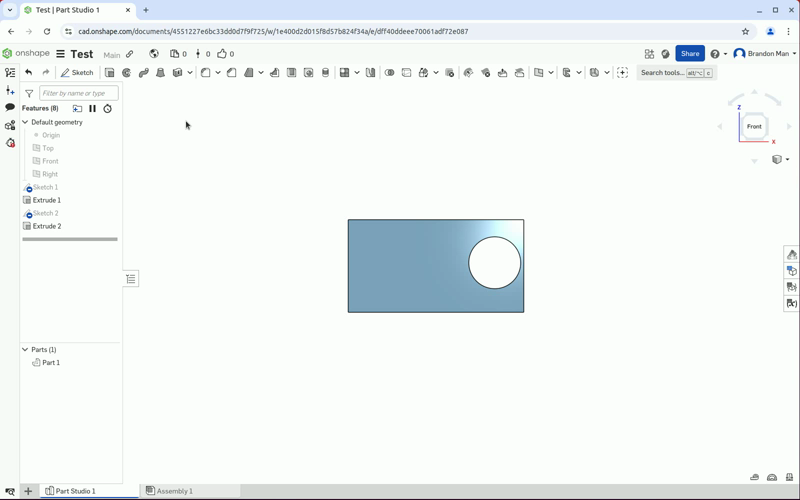
key(shift+h)
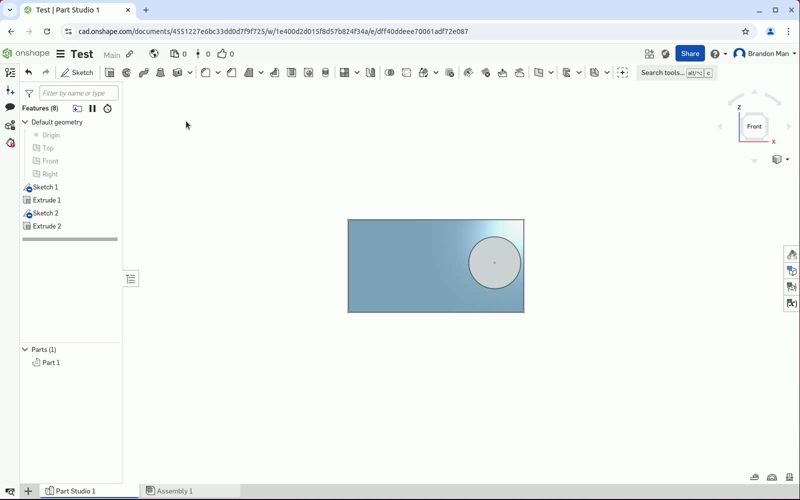
key(shift+h)
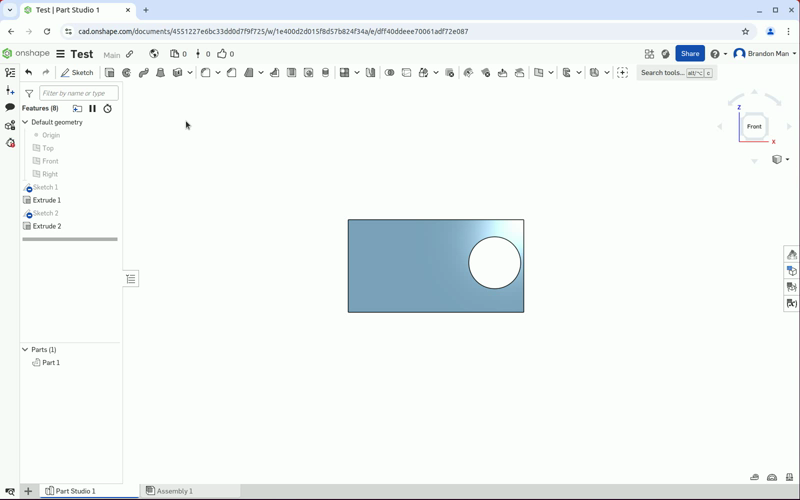
mouse_move(73, 189)
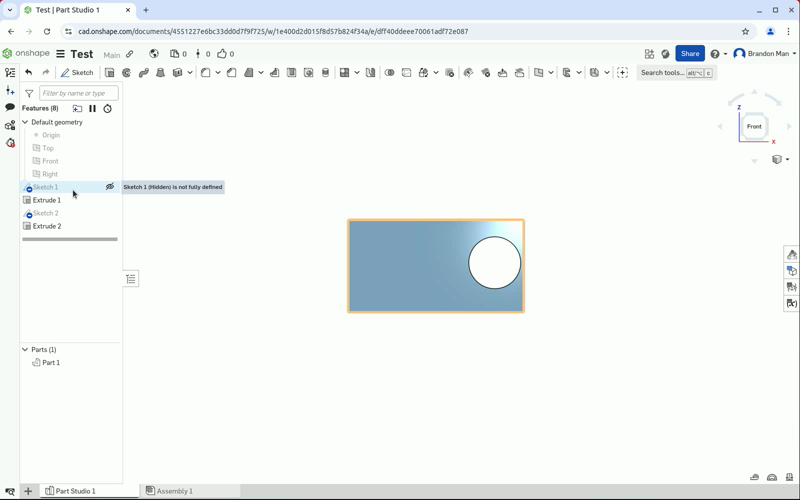
click(73, 189)
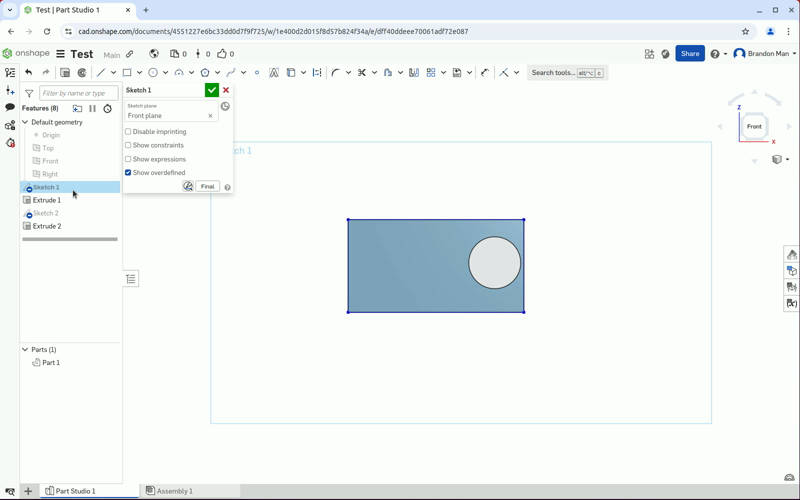
mouse_move(229, 92)
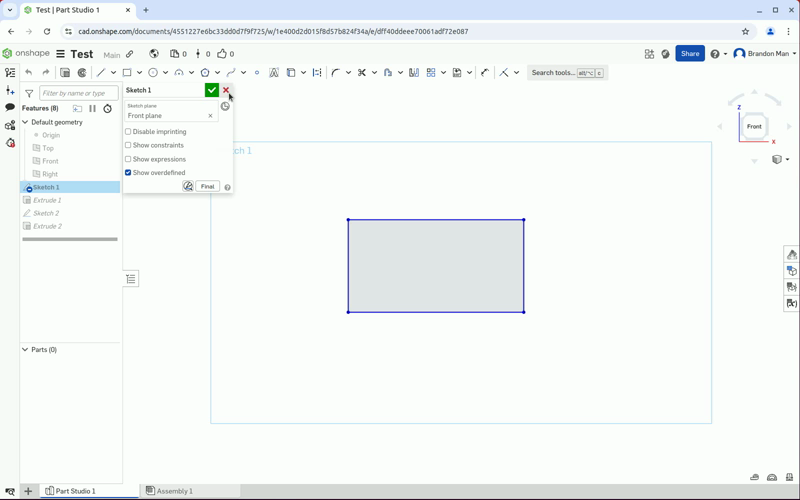
click(229, 92)
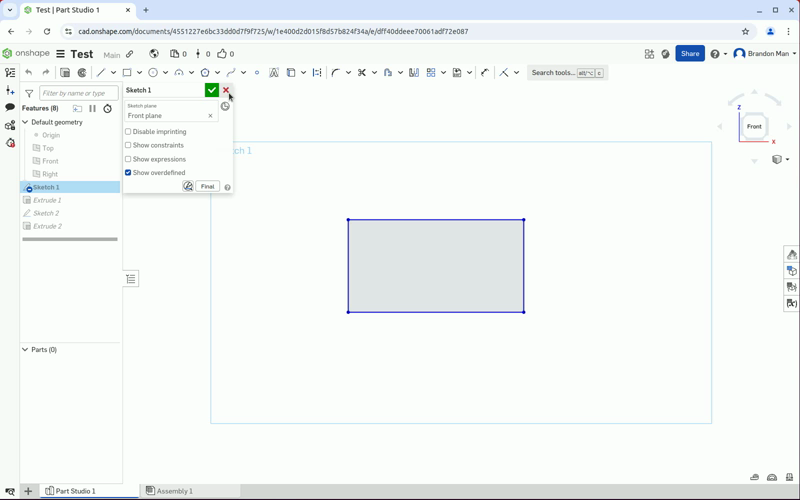
key(shift+s)
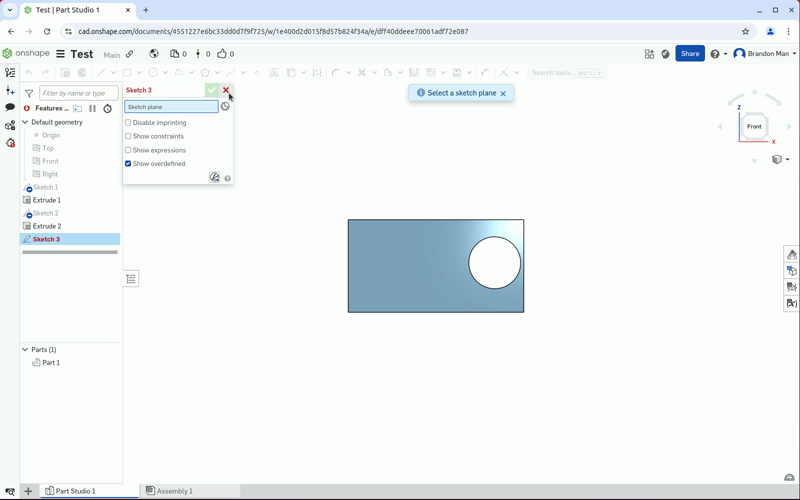
mouse_move(73, 163)
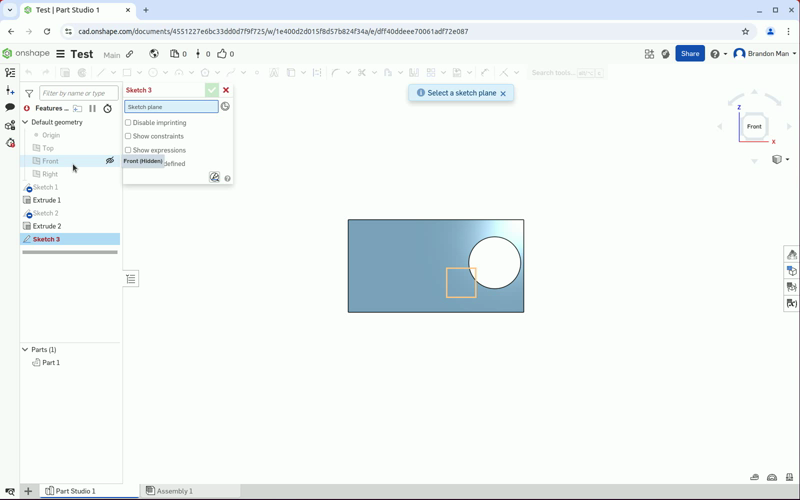
click(73, 163)
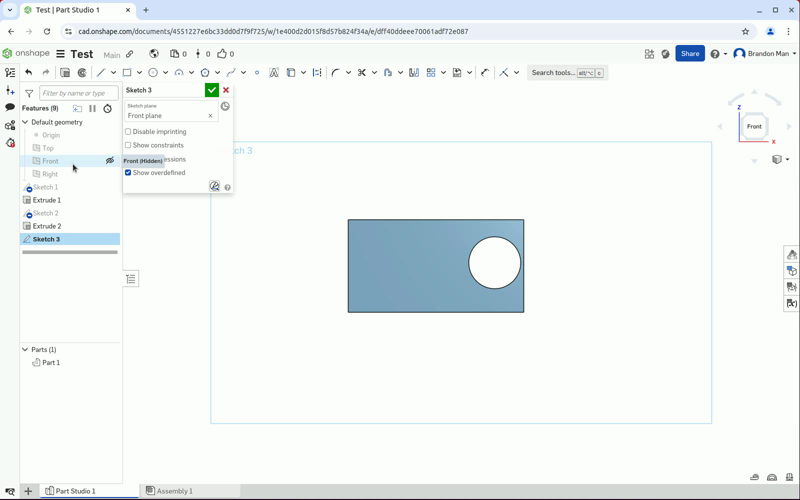
mouse_move(73, 352)
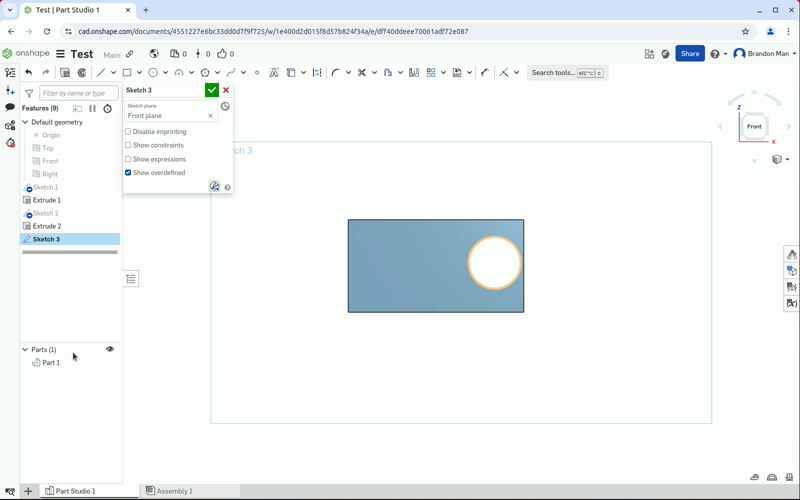
key(y)
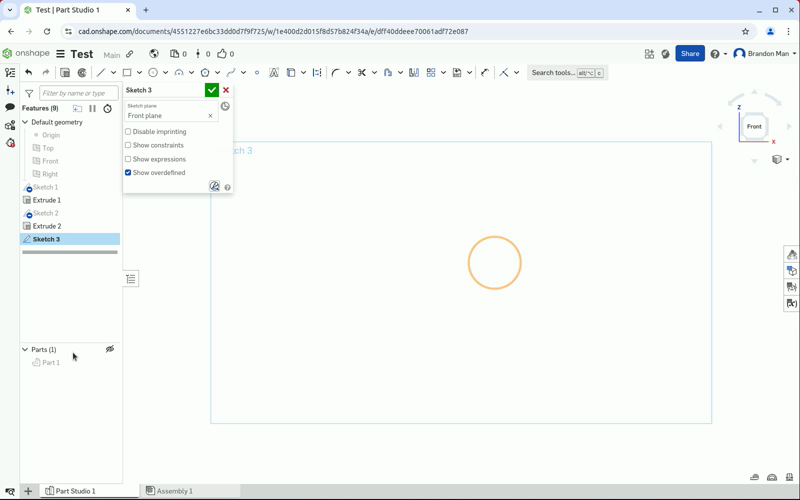
key(l)
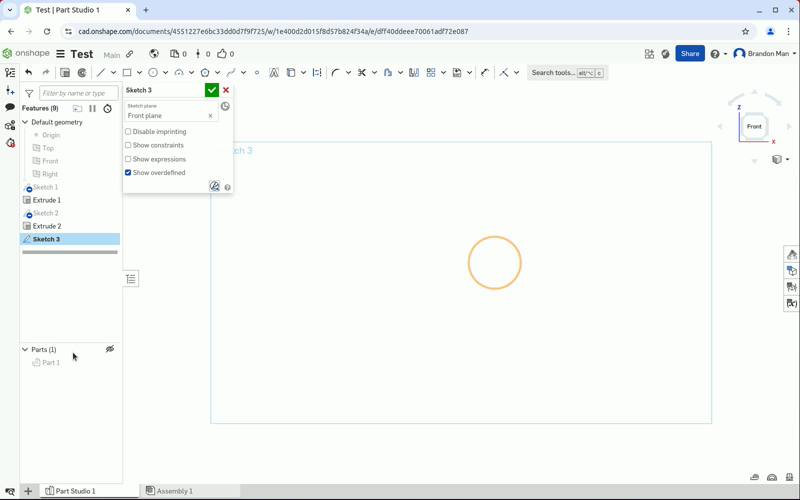
key_down(shift)
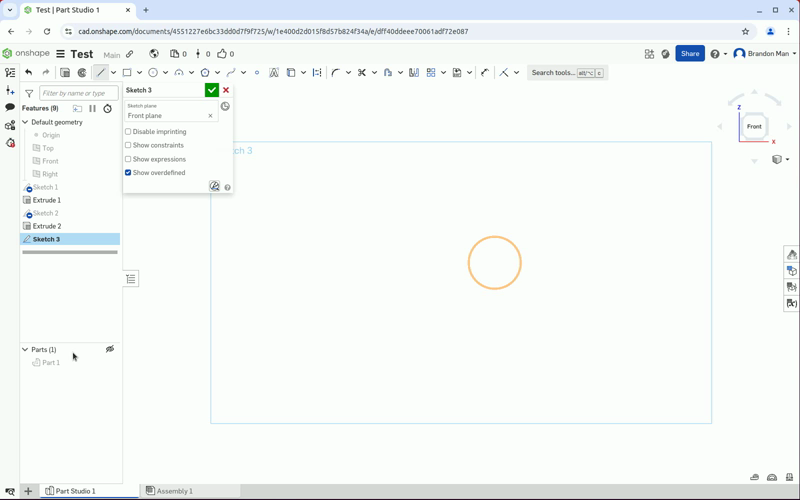
mouse_move(382, 282)
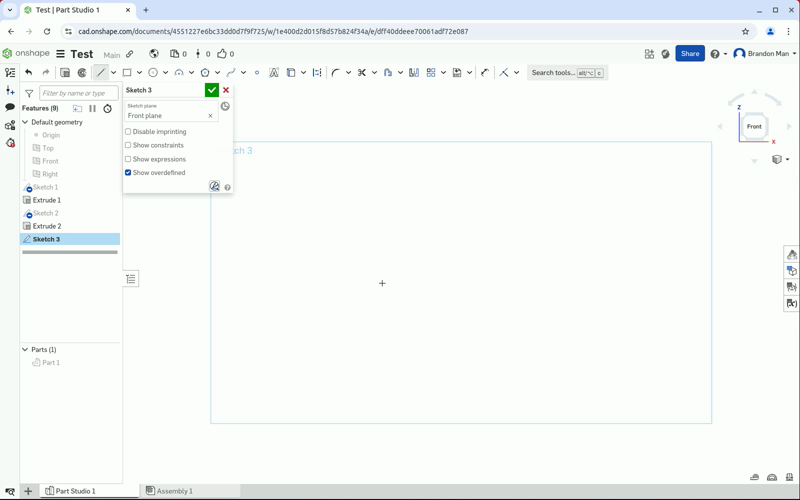
click(382, 282)
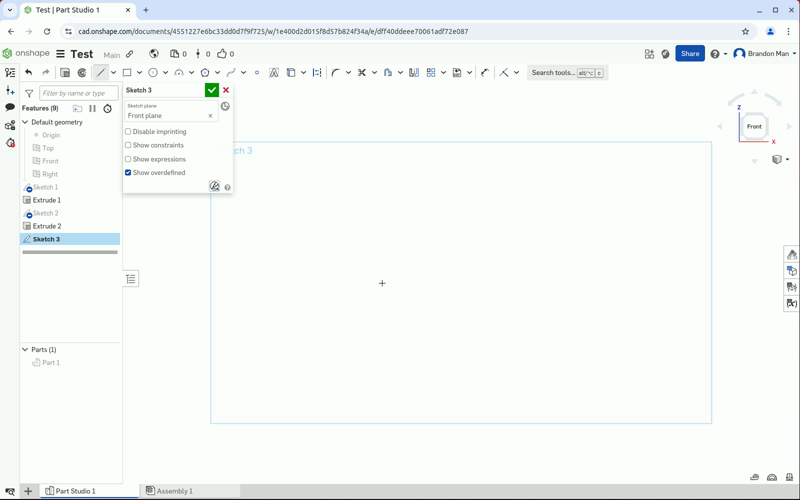
key_up(shift)
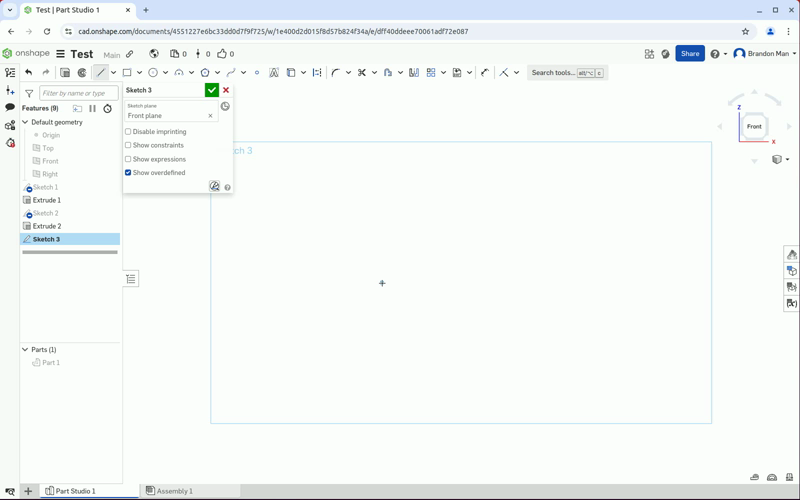
key_down(shift)
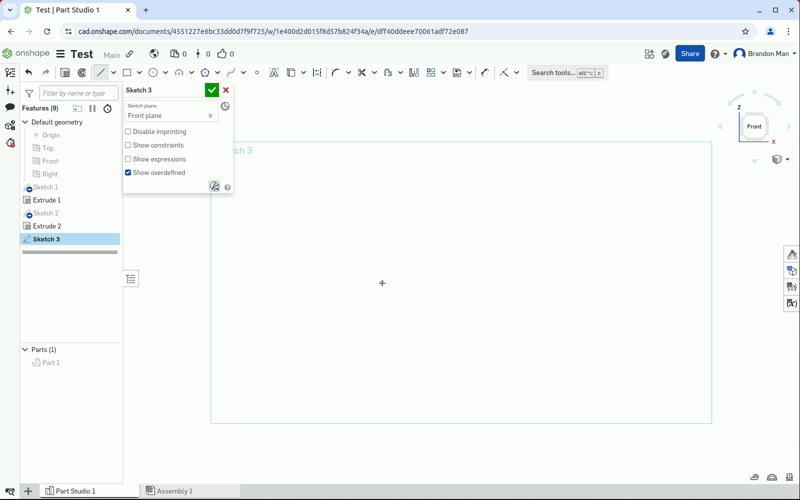
mouse_move(412, 282)
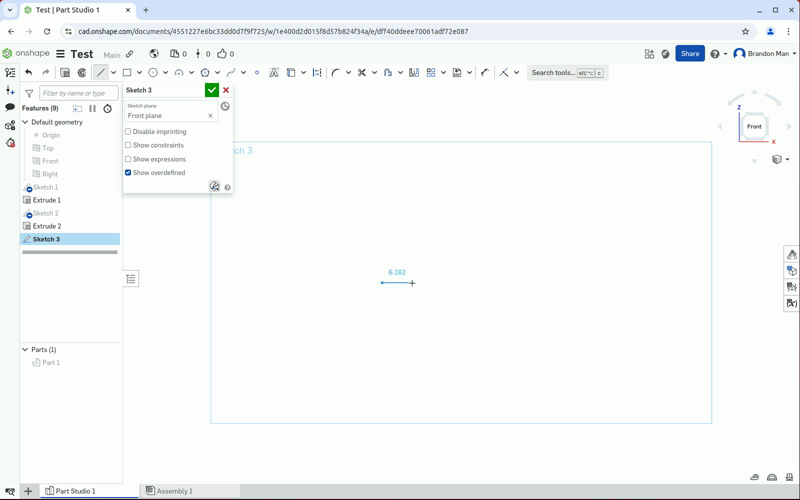
mouse_move(413, 282)
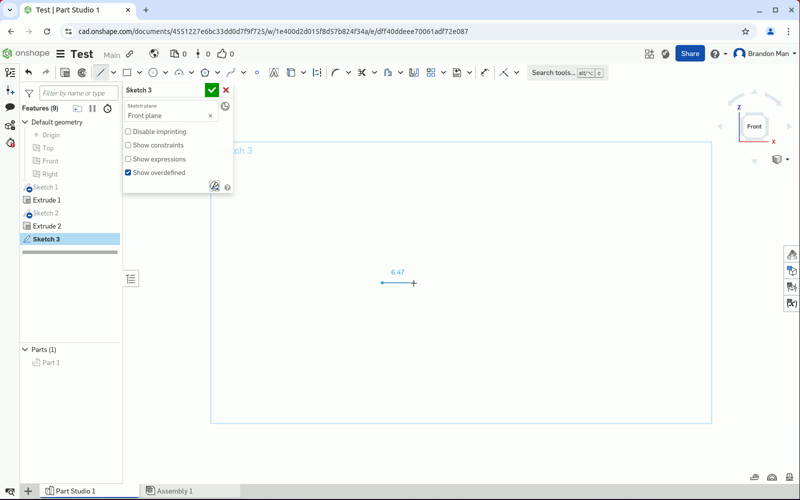
click(413, 282)
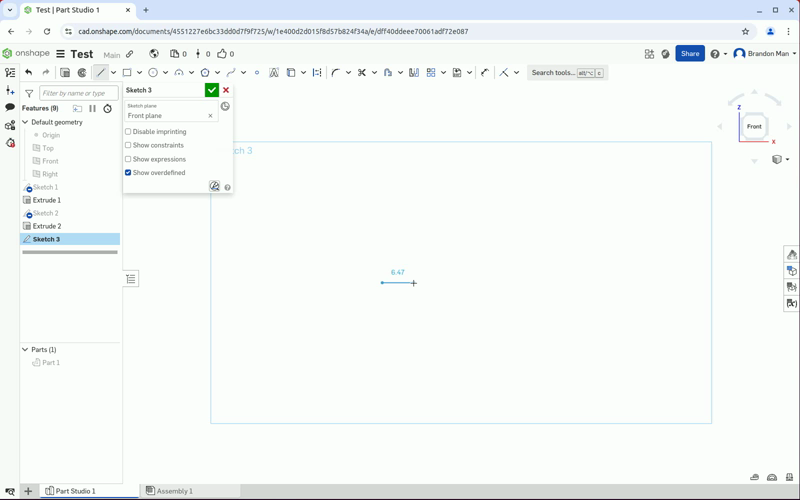
key_up(shift)
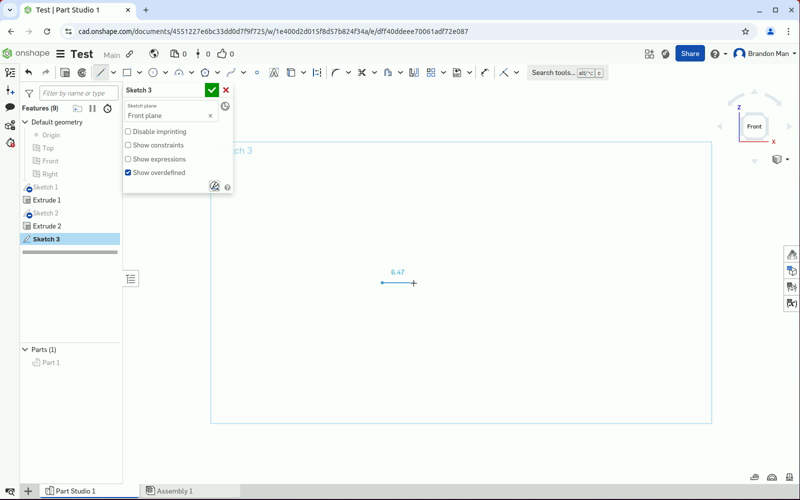
key_down(shift)
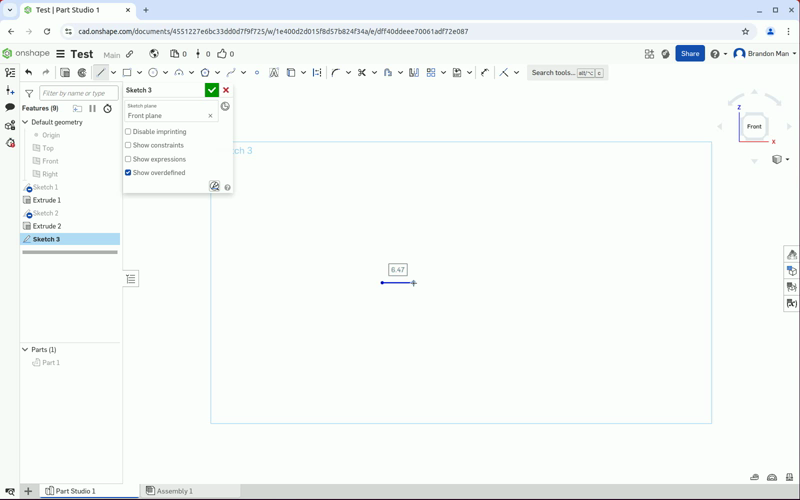
mouse_move(443, 282)
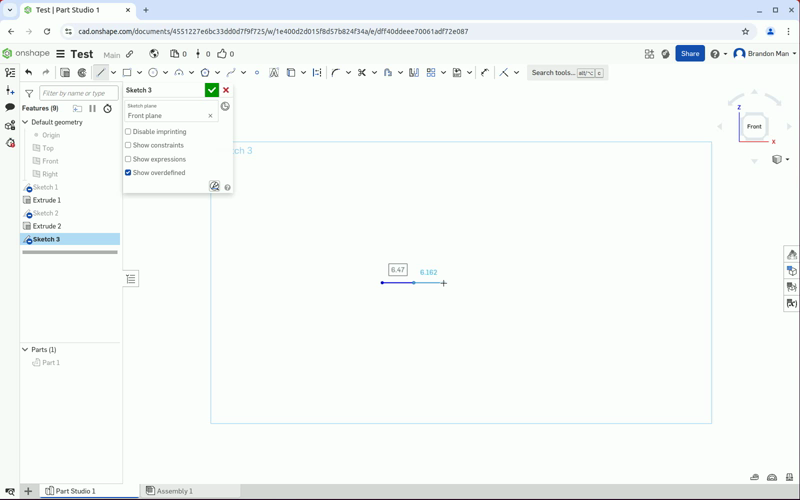
mouse_move(413, 251)
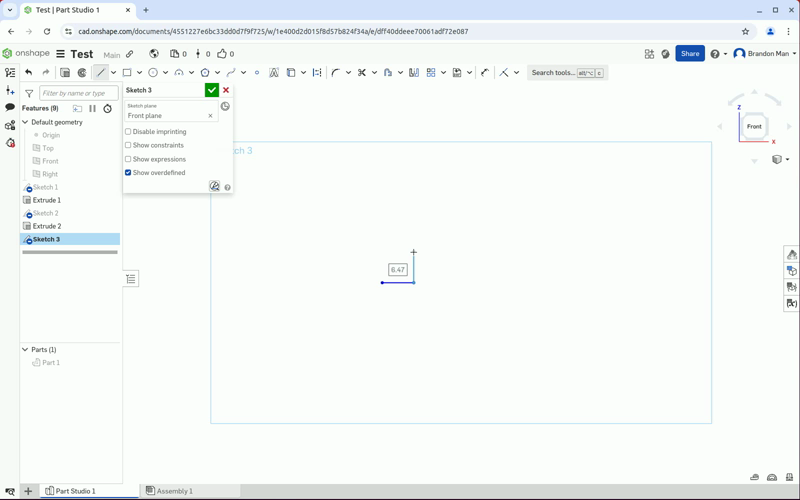
click(413, 251)
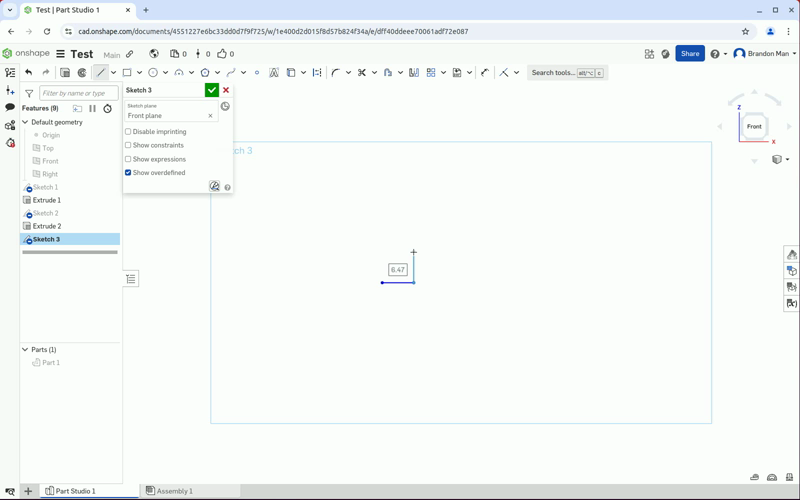
key_up(shift)
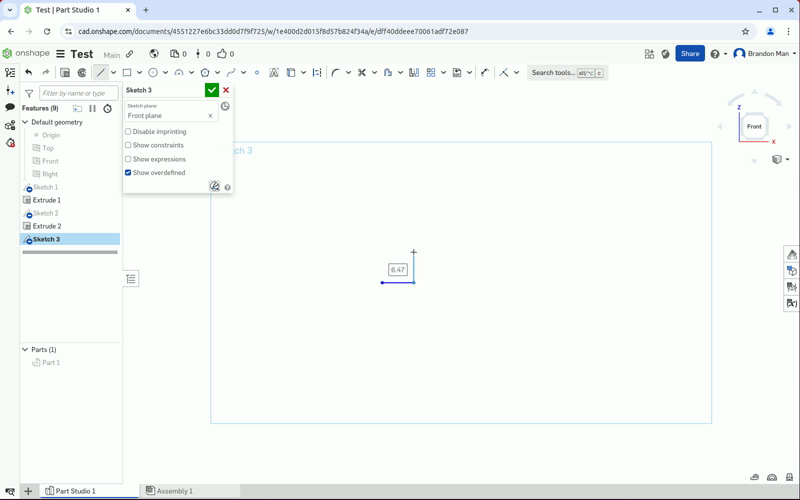
key_down(shift)
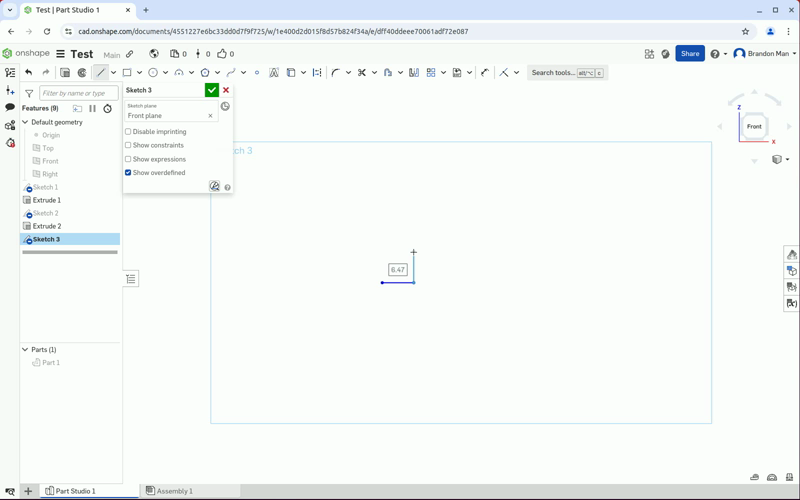
mouse_move(443, 251)
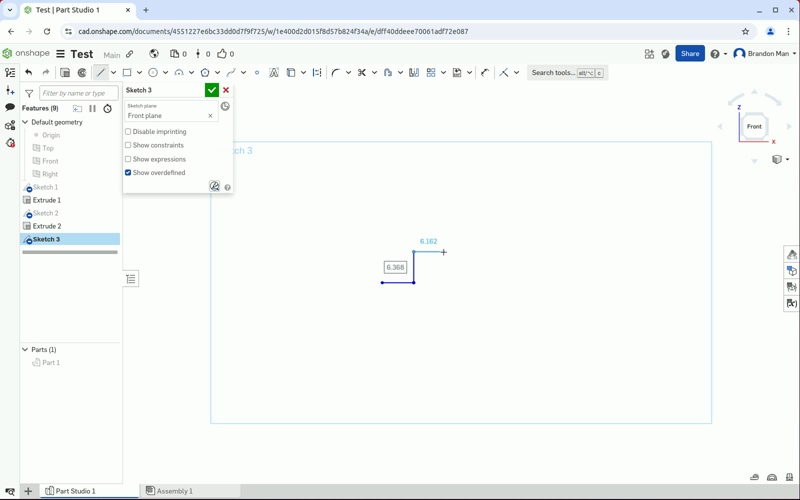
mouse_move(382, 251)
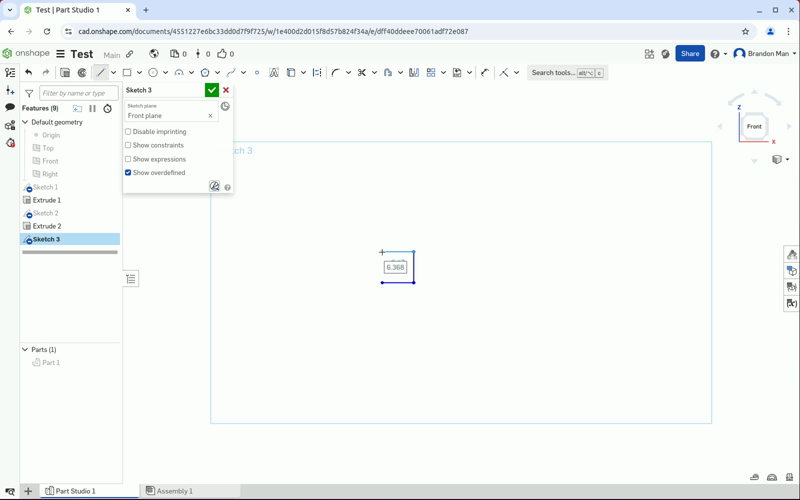
click(382, 251)
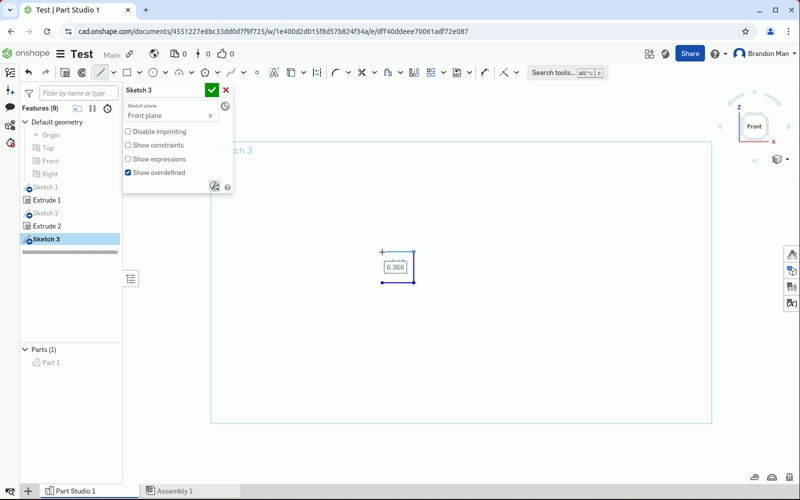
key_up(shift)
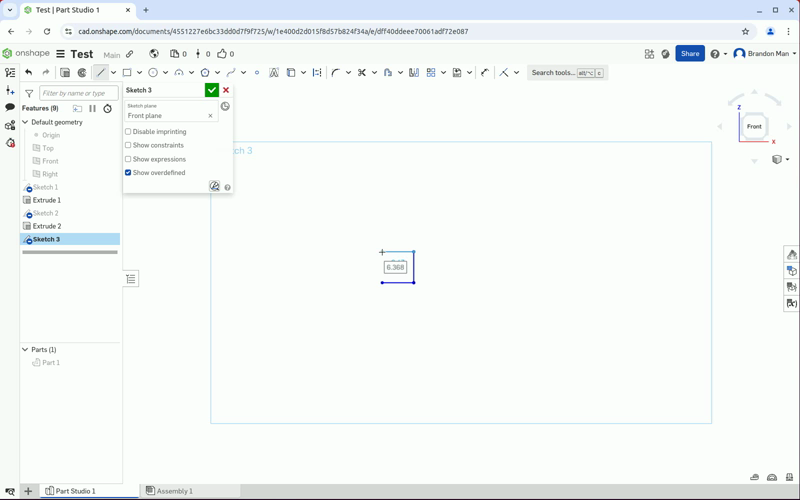
mouse_move(412, 251)
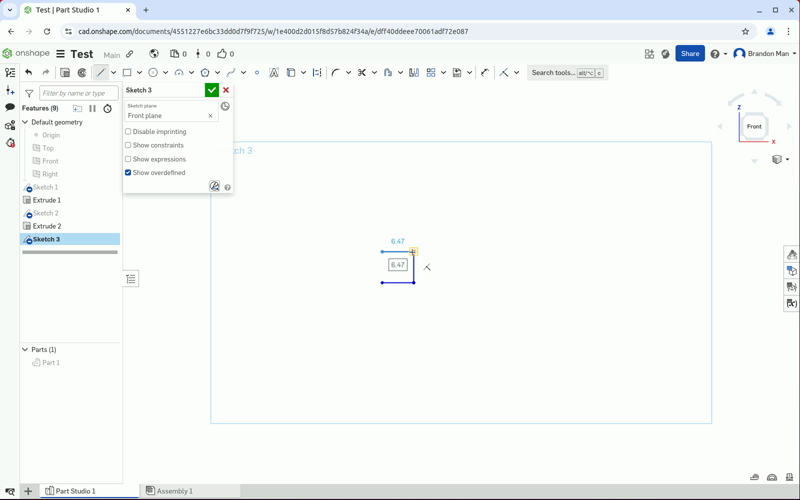
key_down(shift)
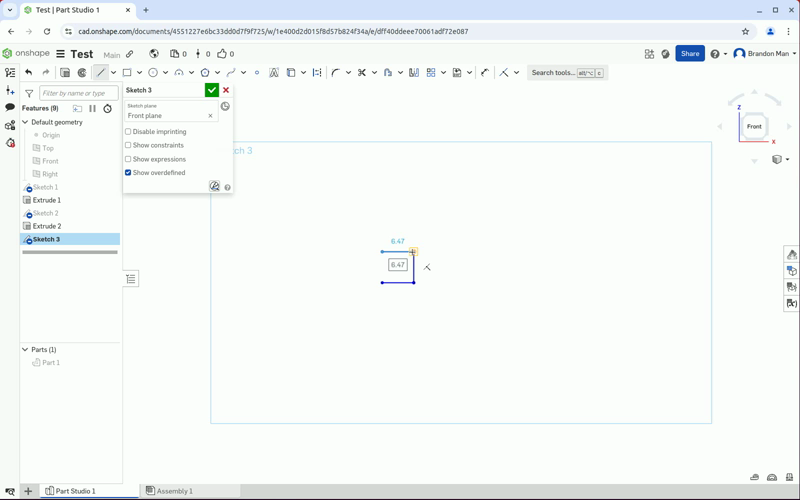
mouse_move(382, 282)
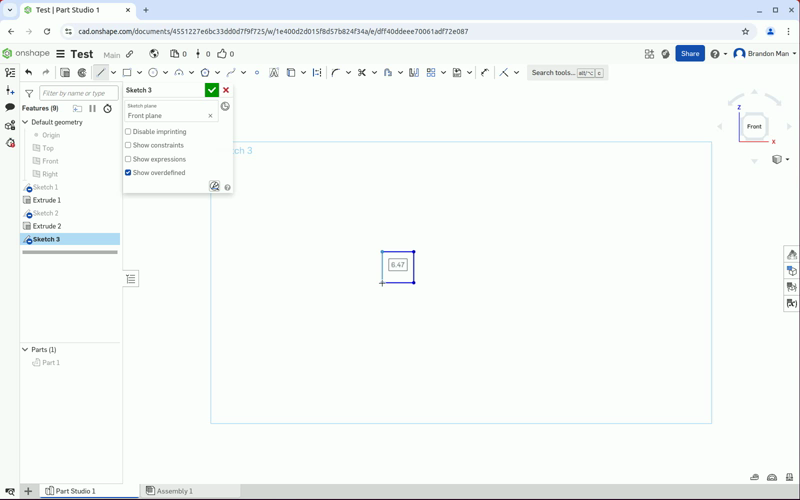
key_up(shift)
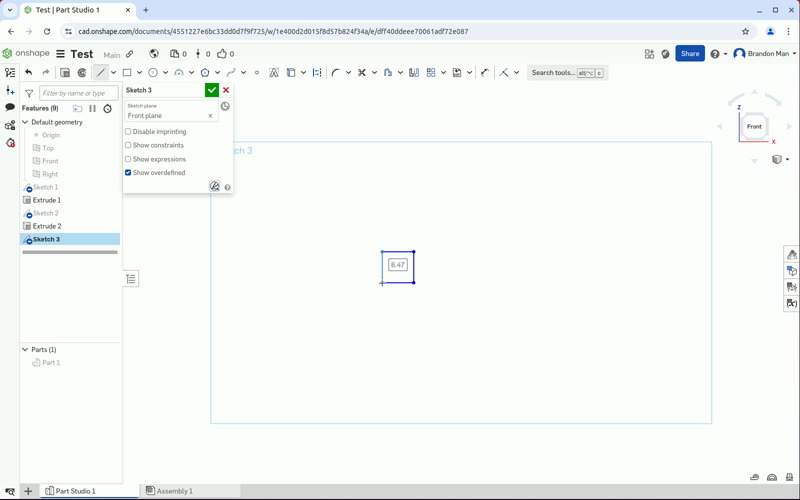
click(382, 282)
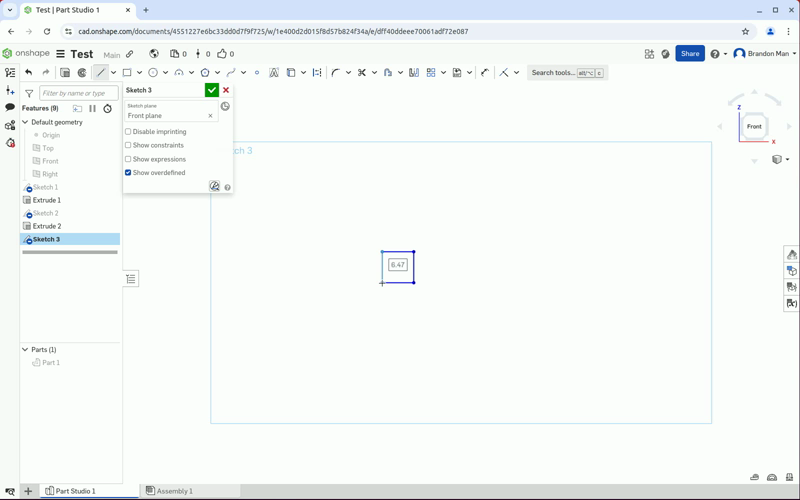
key(esc)
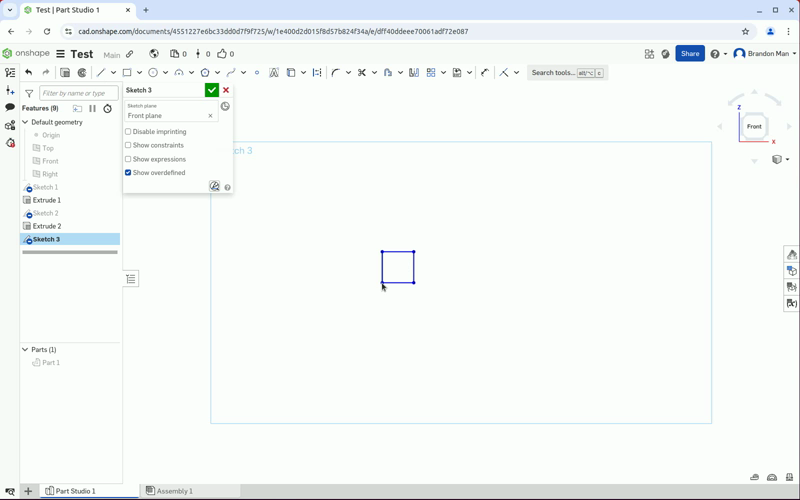
mouse_move(407, 278)
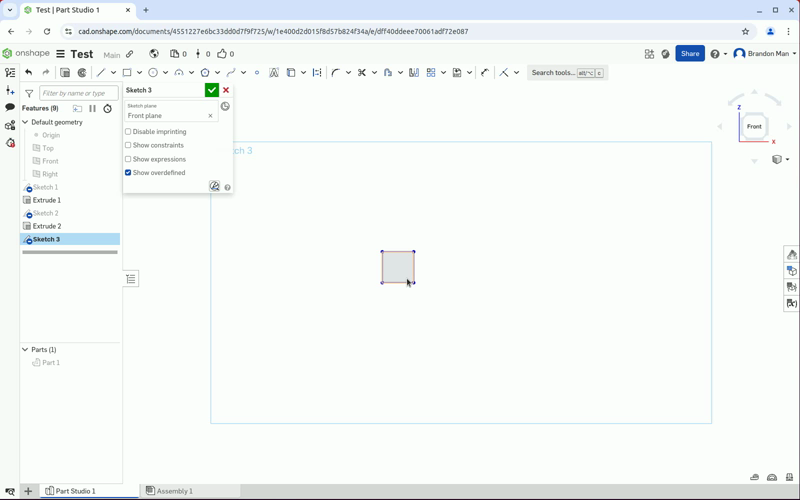
scroll(6)
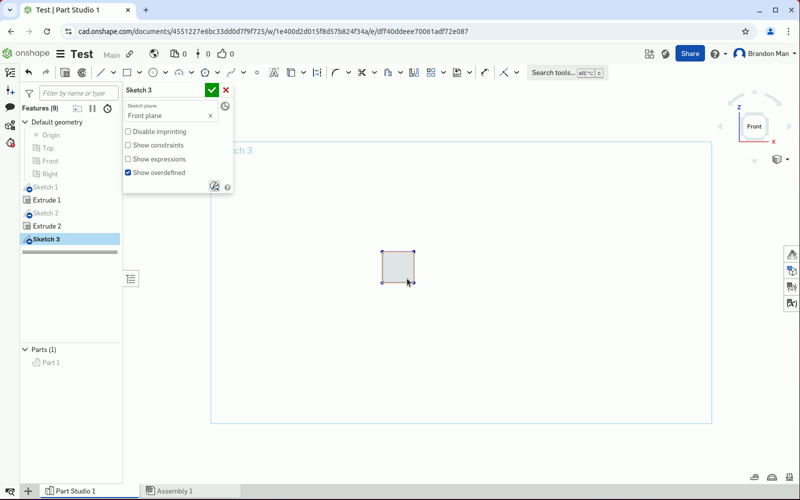
scroll(6)
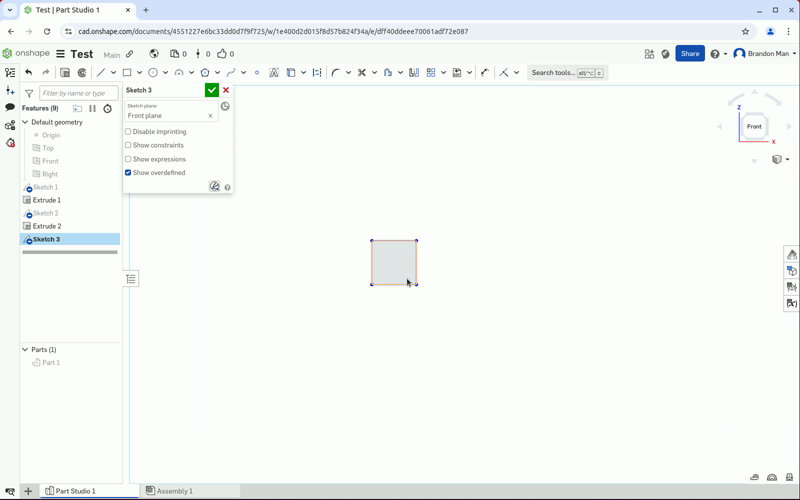
scroll(6)
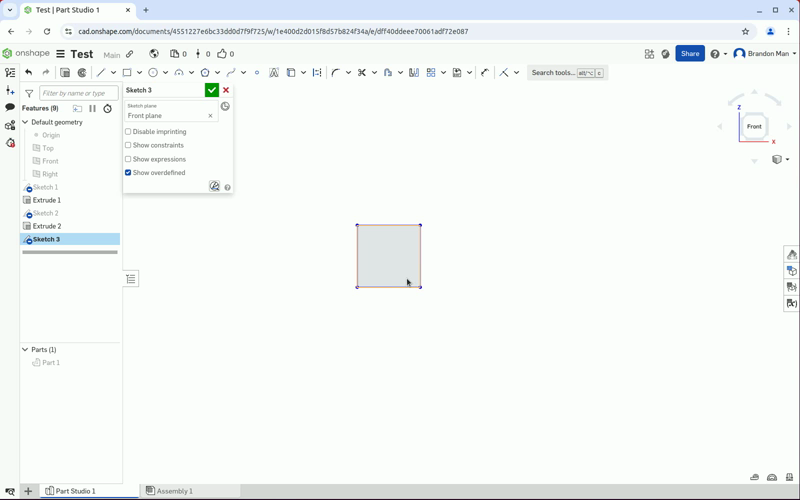
scroll(6)
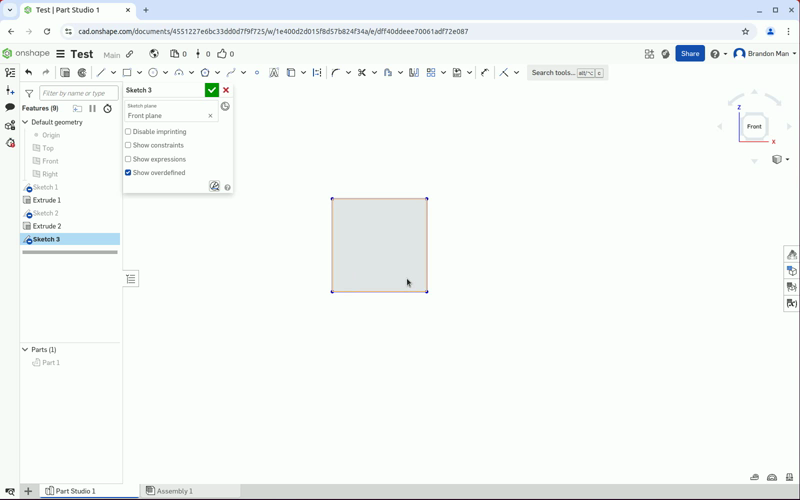
scroll(6)
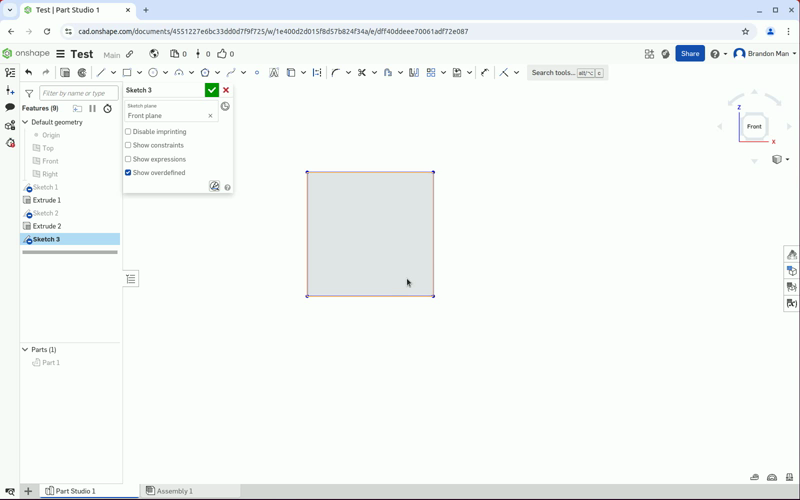
scroll(6)
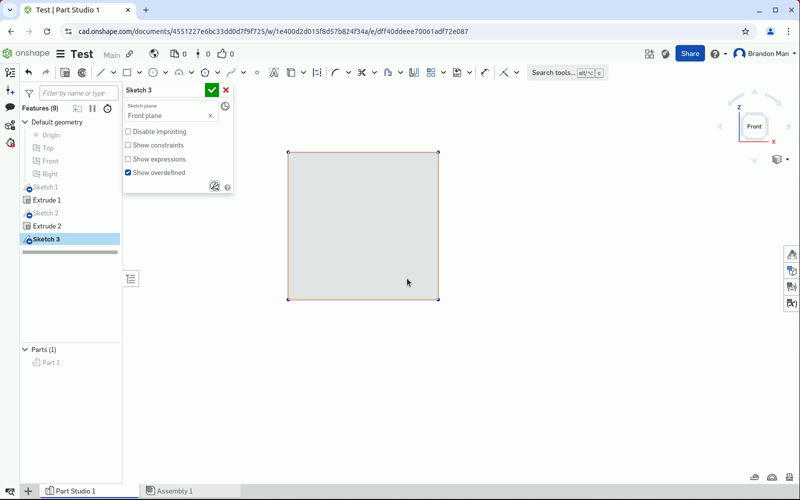
scroll(6)
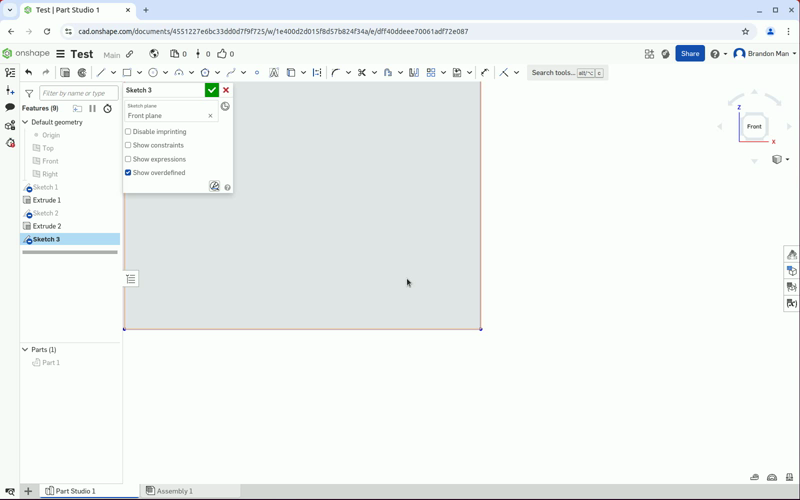
click(407, 278)
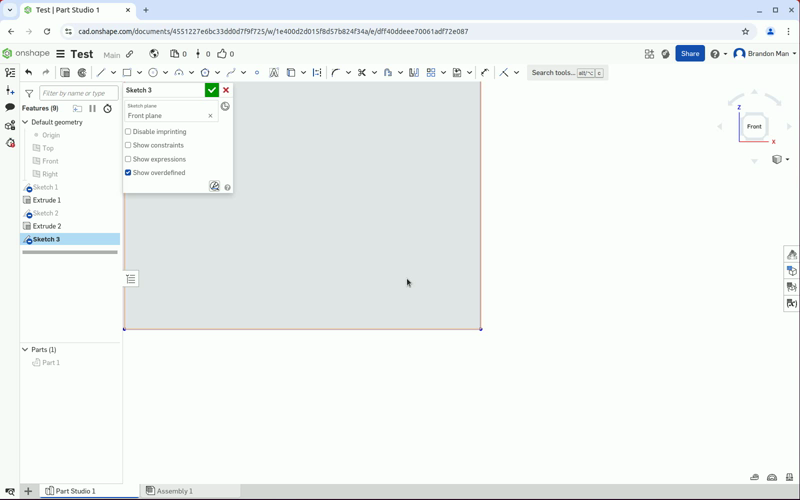
scroll(-6)
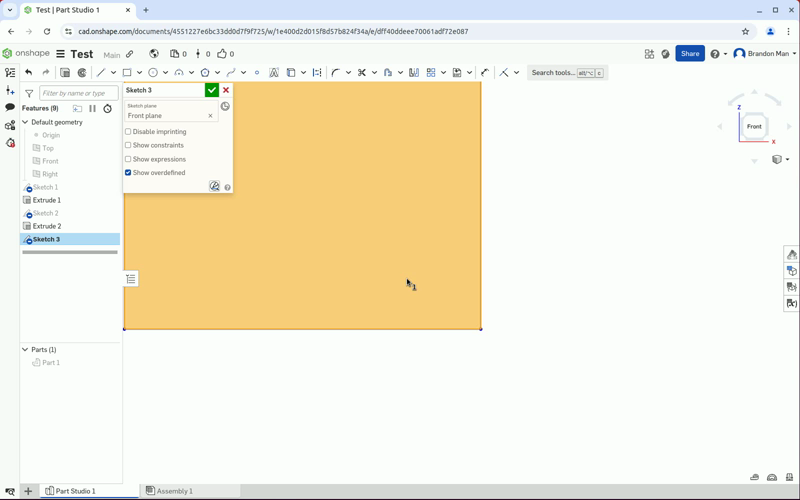
scroll(-6)
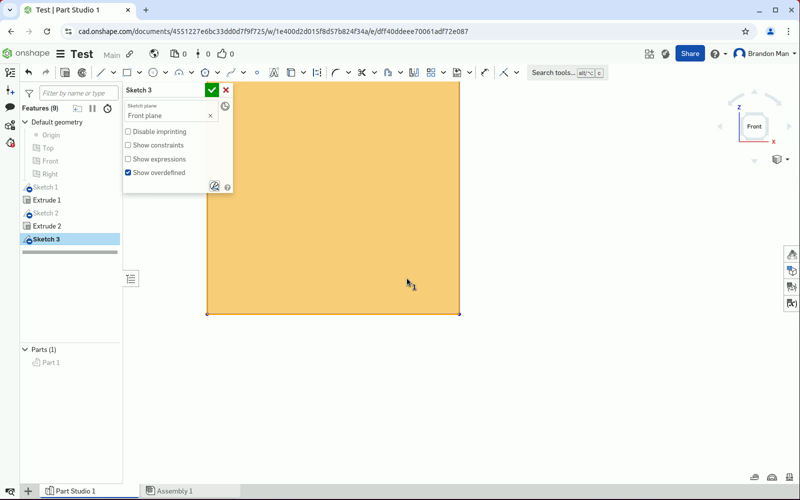
scroll(-6)
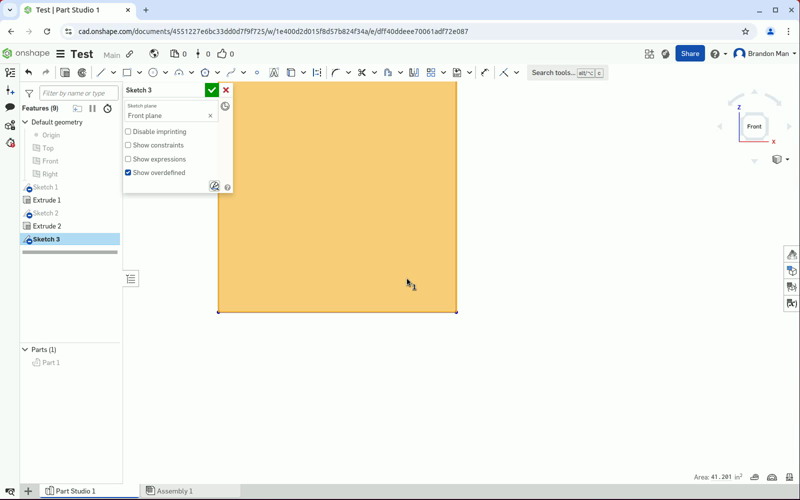
scroll(-6)
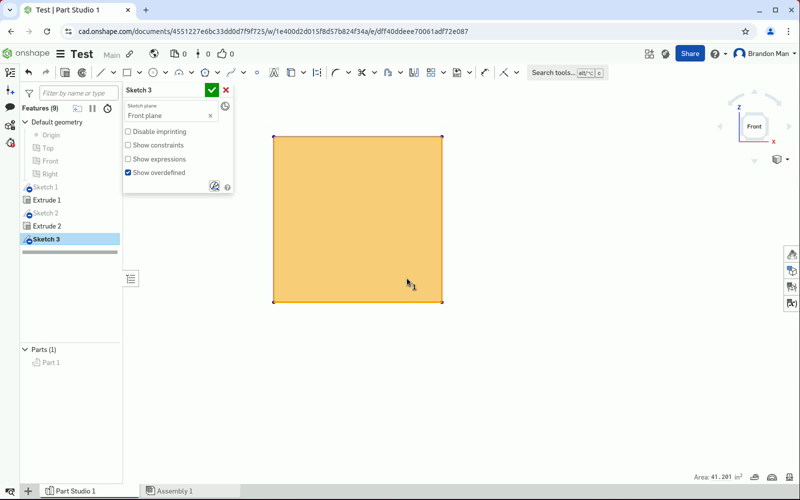
scroll(-6)
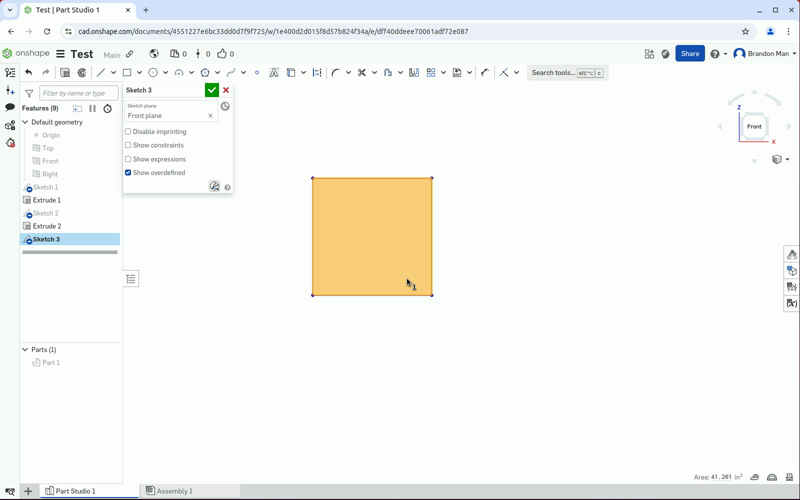
scroll(-6)
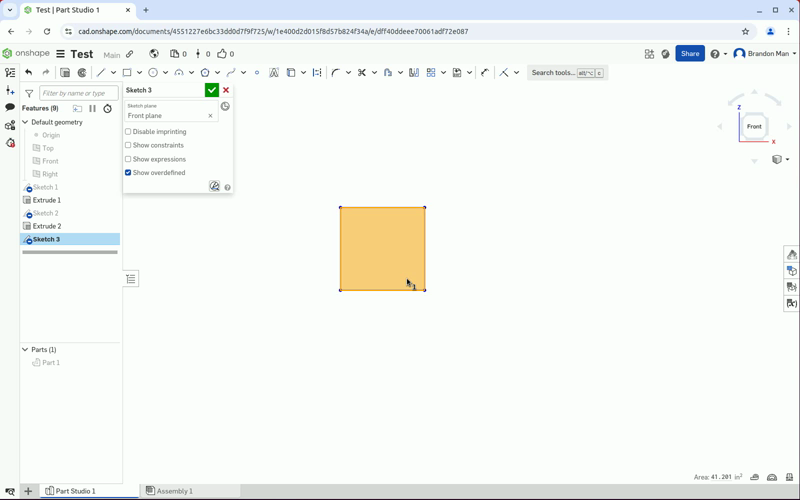
scroll(-6)
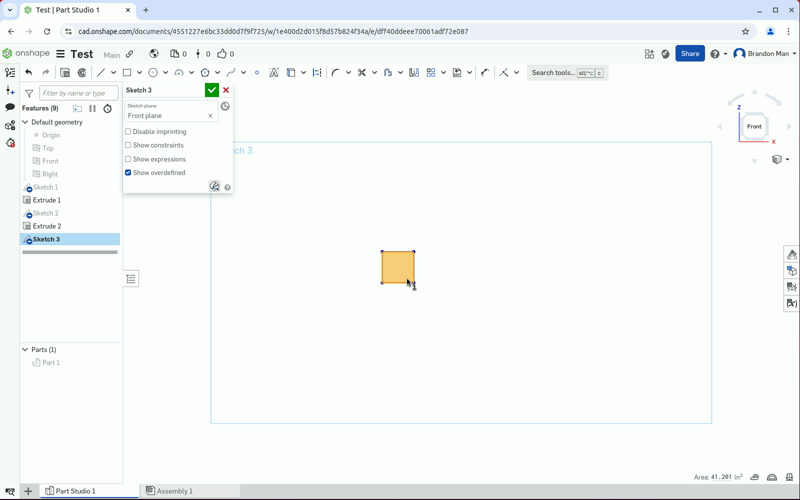
mouse_move(73, 352)
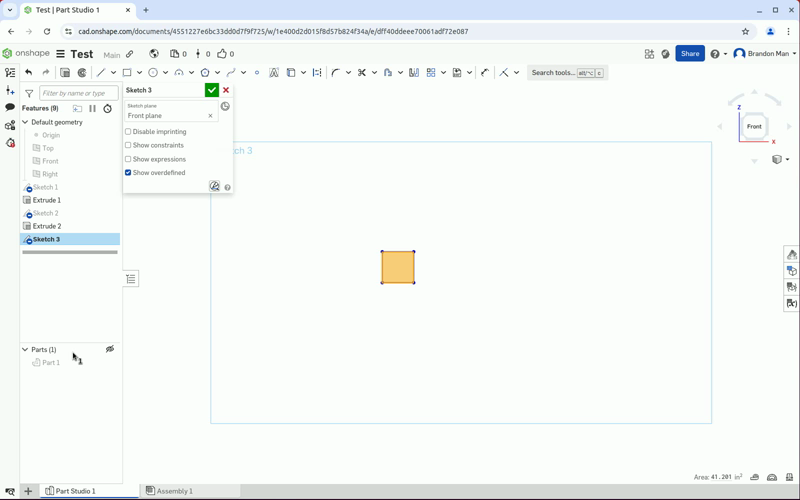
key(shift+y)
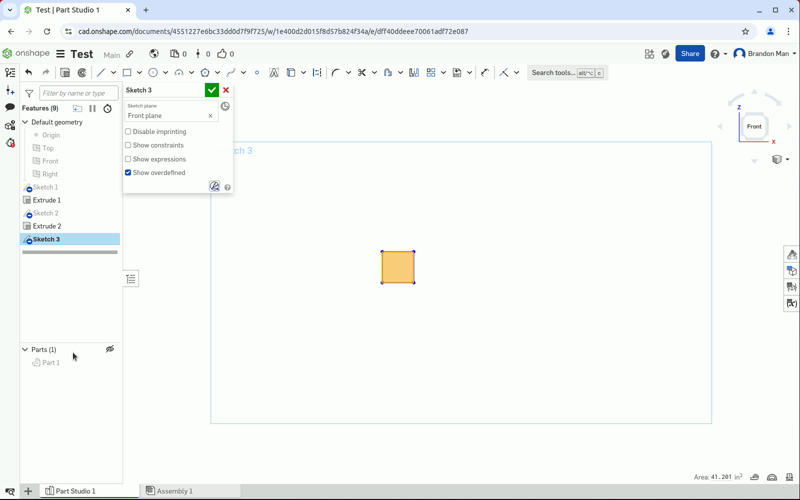
key(shift+e)
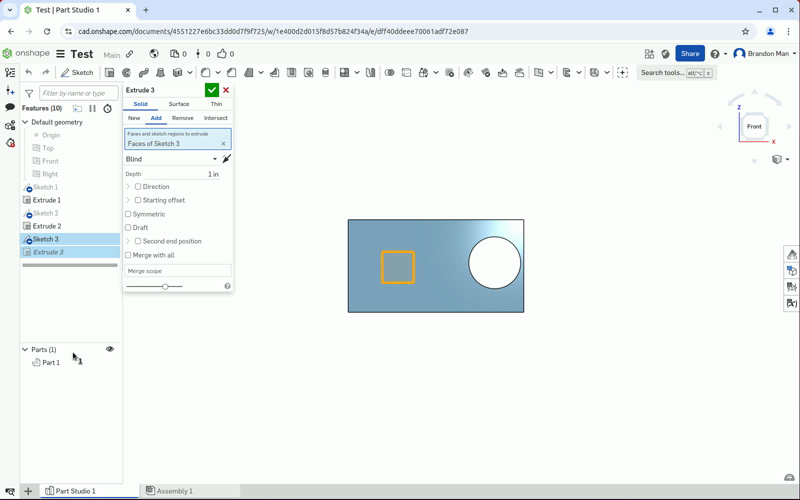
mouse_move(143, 106)
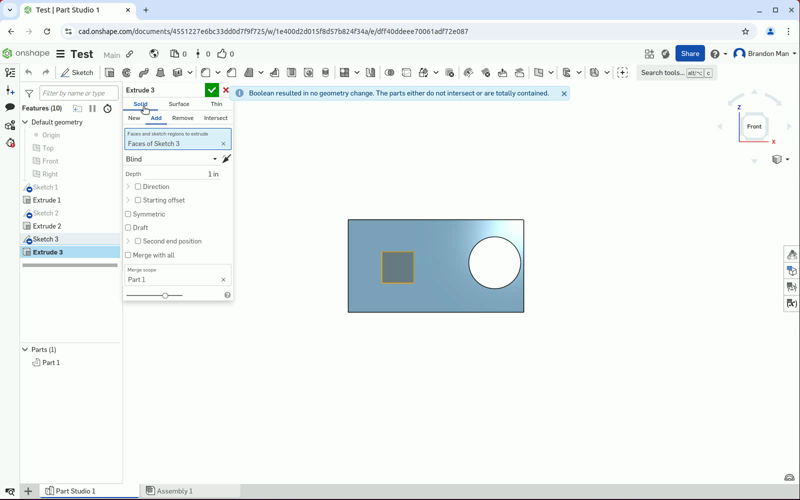
click(143, 106)
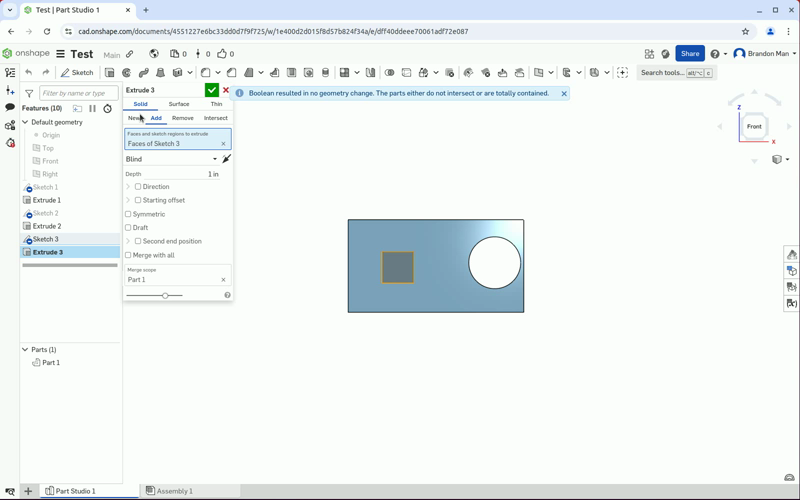
mouse_move(137, 120)
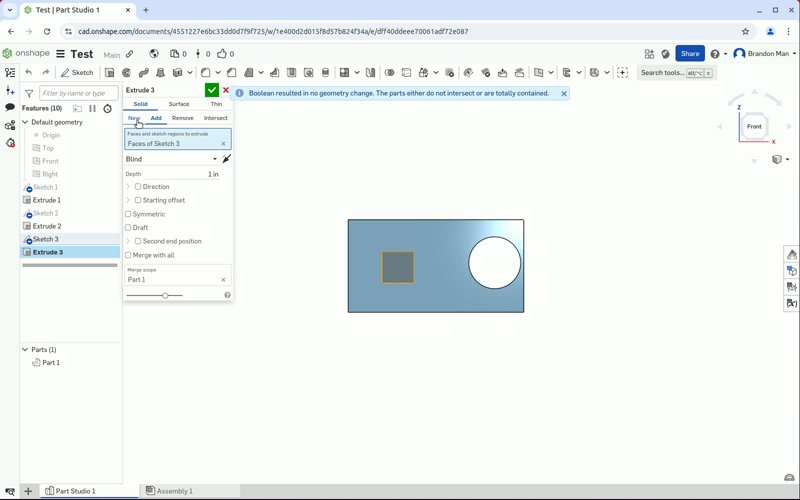
click(137, 120)
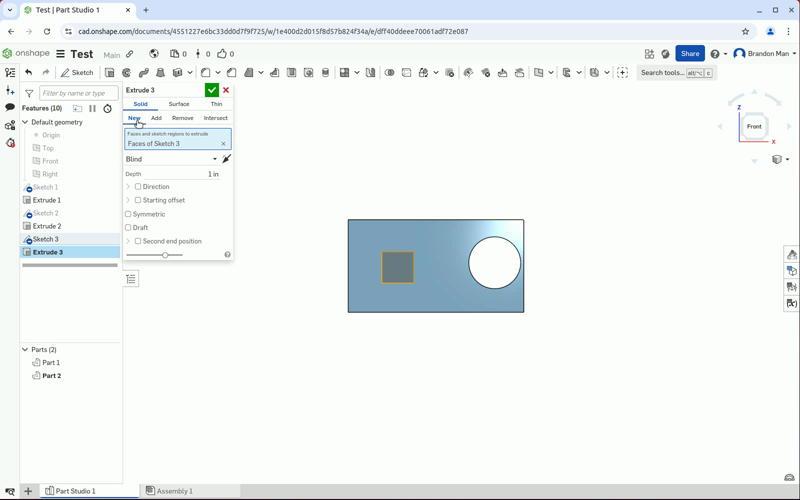
key(tab, 4)
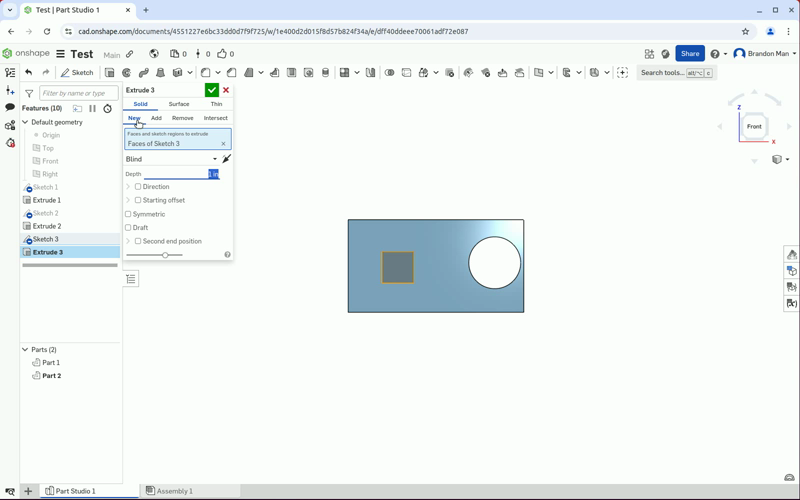
text(18.775)
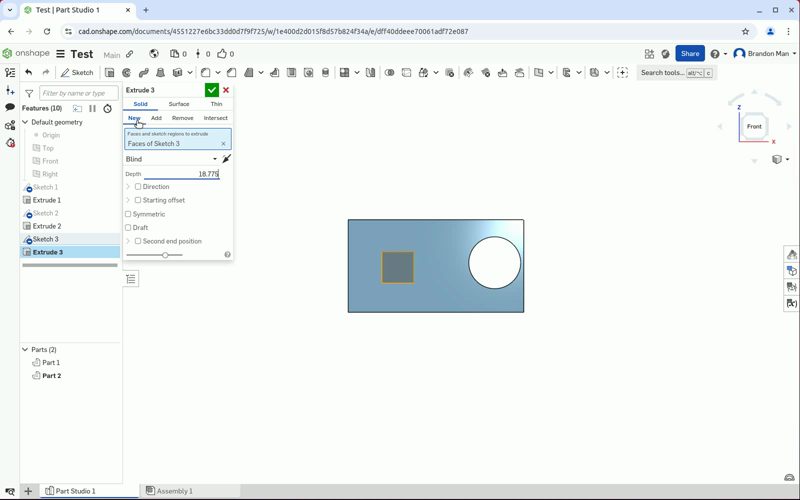
key(enter)
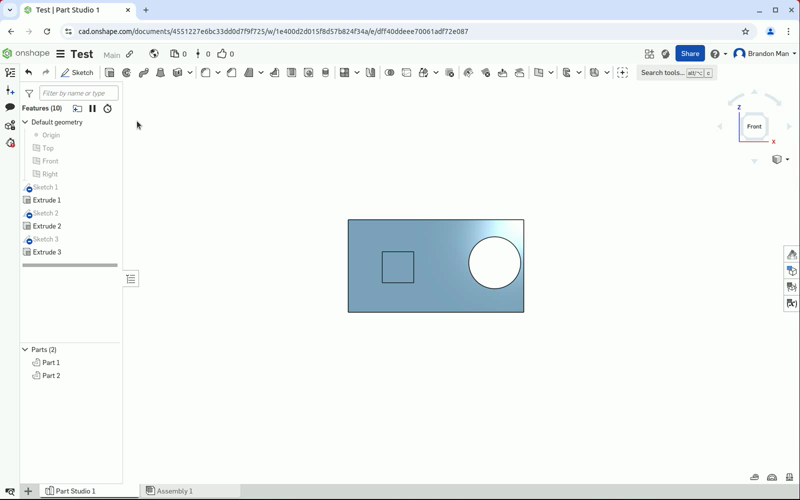
key(shift+h)
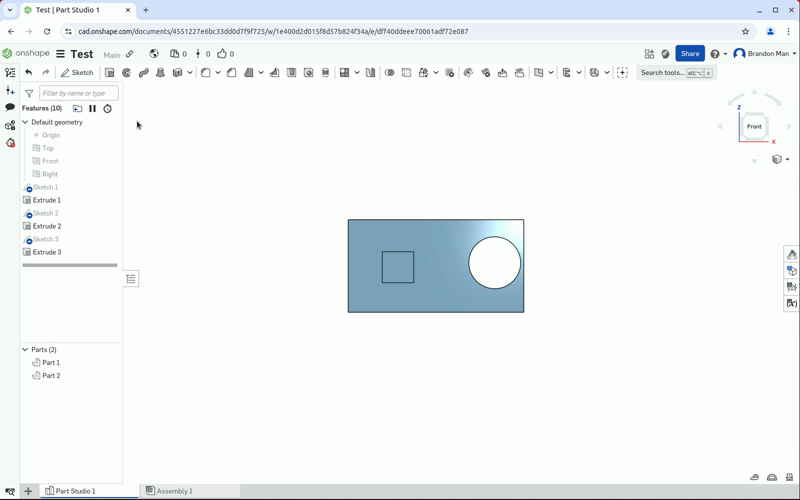
key(shift+h)
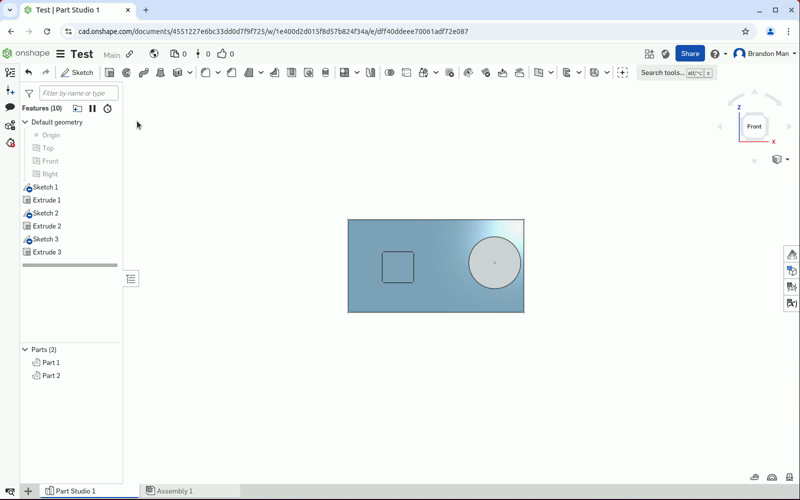
key(shift+7)
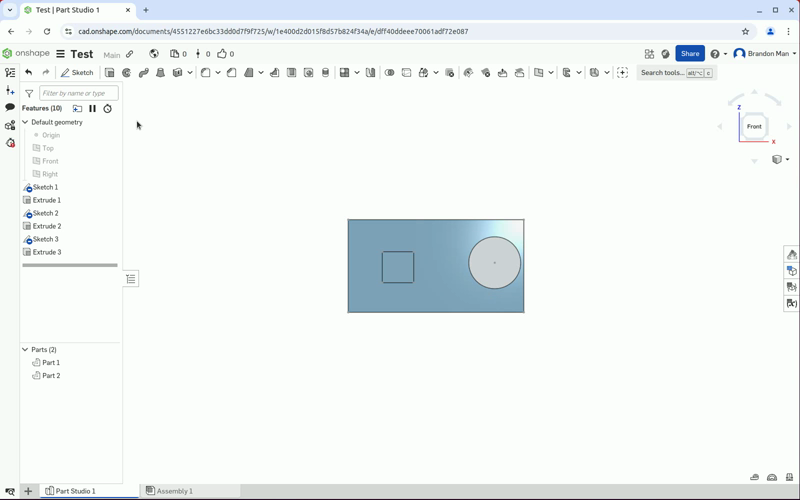
key(left, 2)
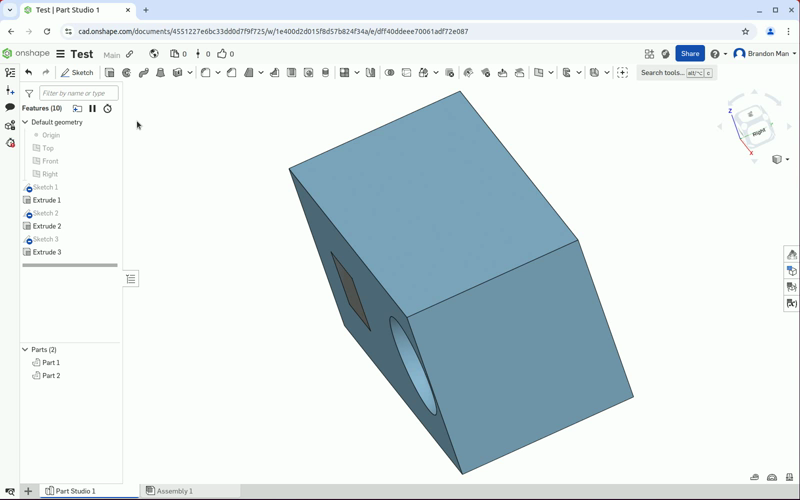
key(down, 2)
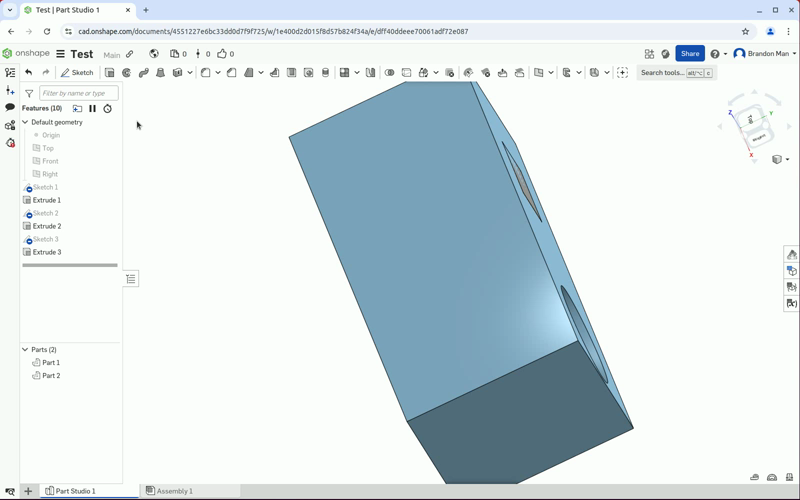
key(up, 2)
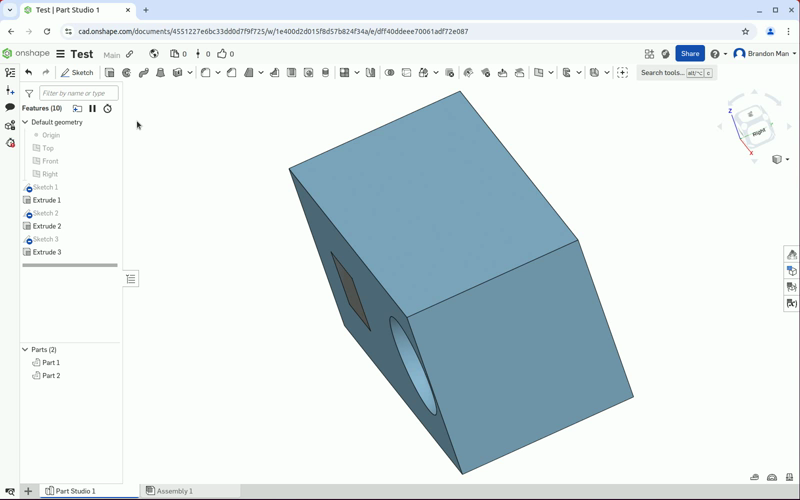
key(right, 2)
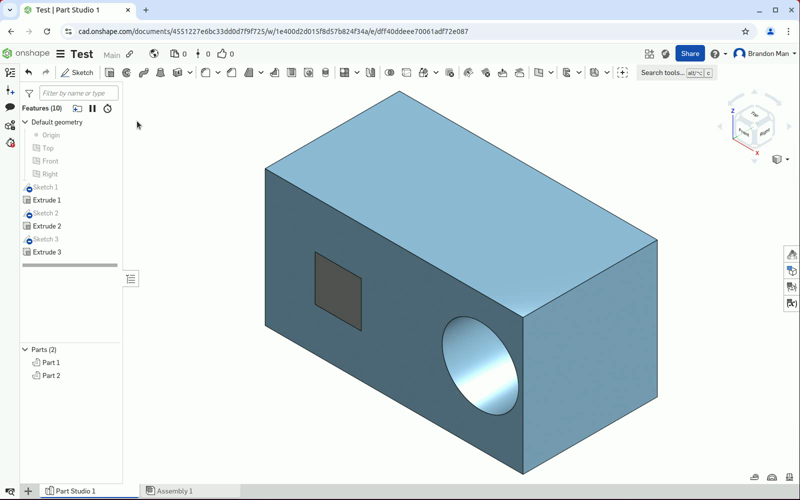
mouse_move(73, 189)
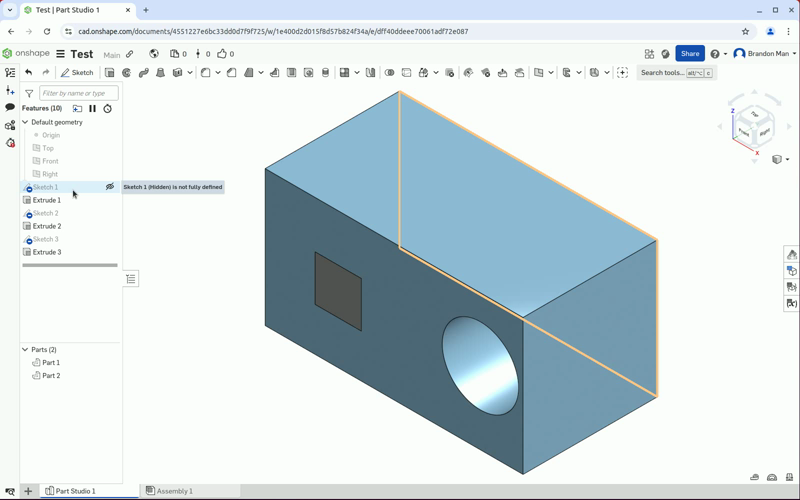
click(73, 189)